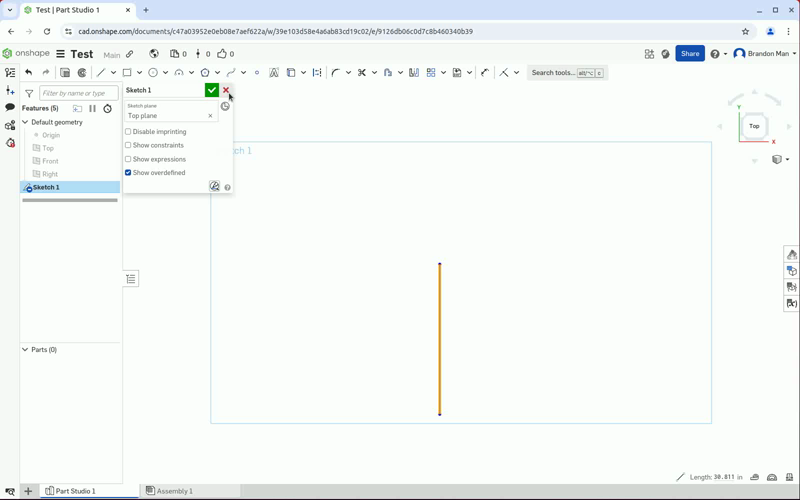
key(shift+h)
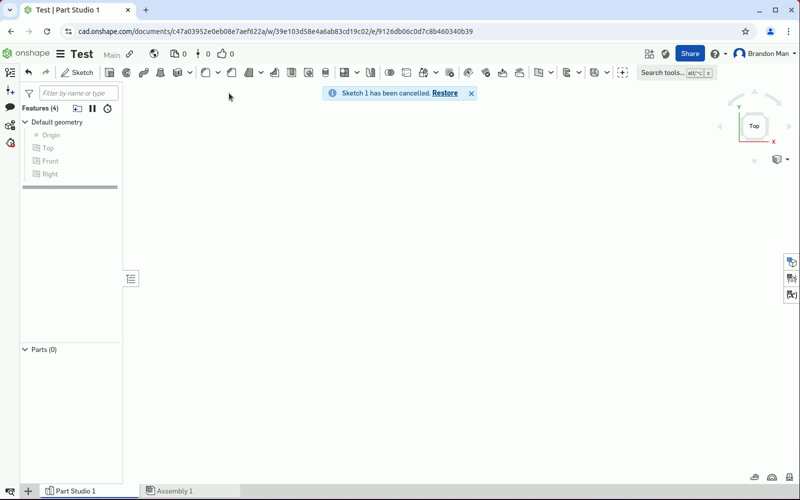
mouse_move(73, 352)
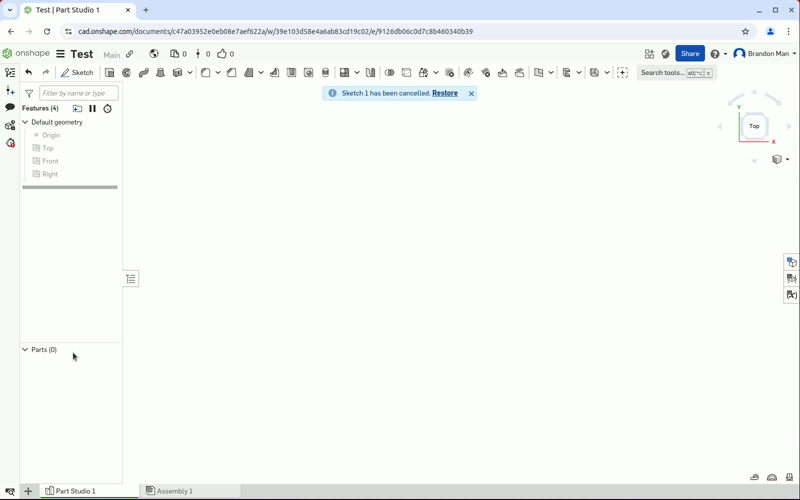
key(y)
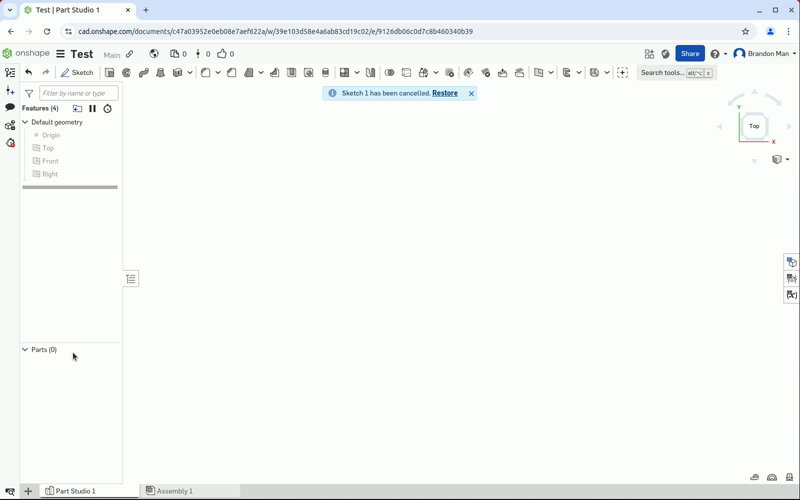
key(shift+p)
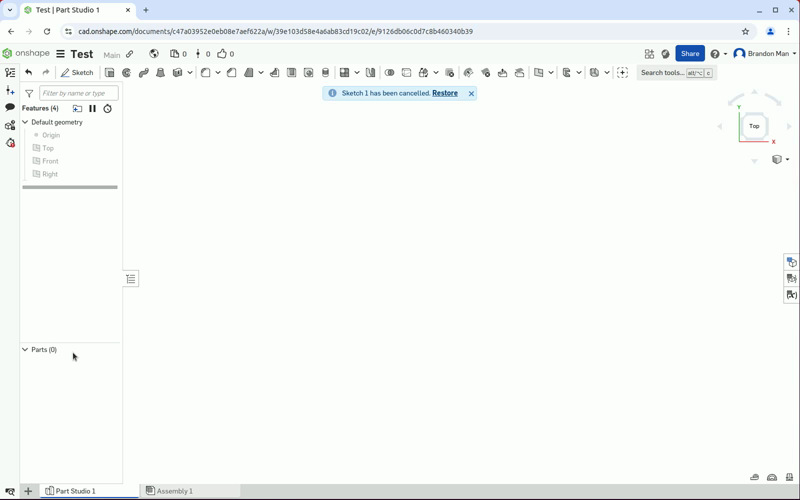
key(space)
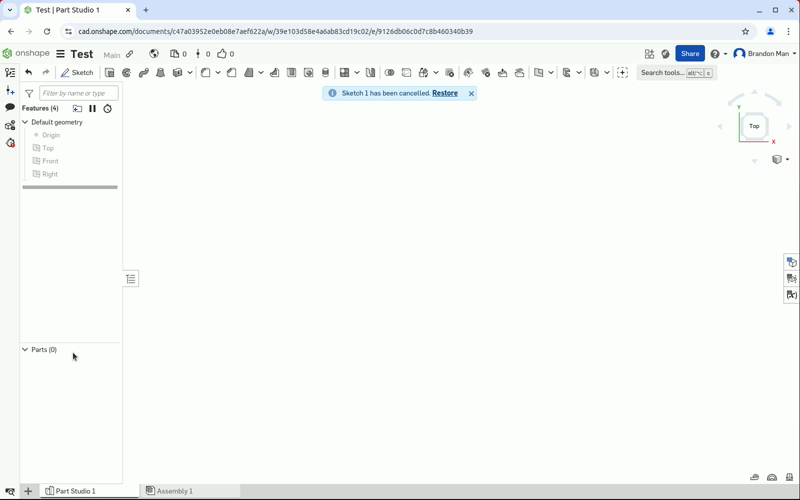
key_down(shift)
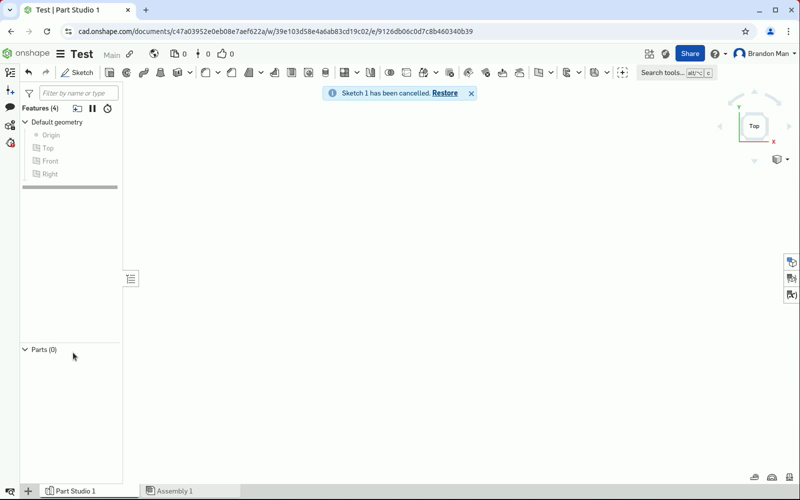
key(up)
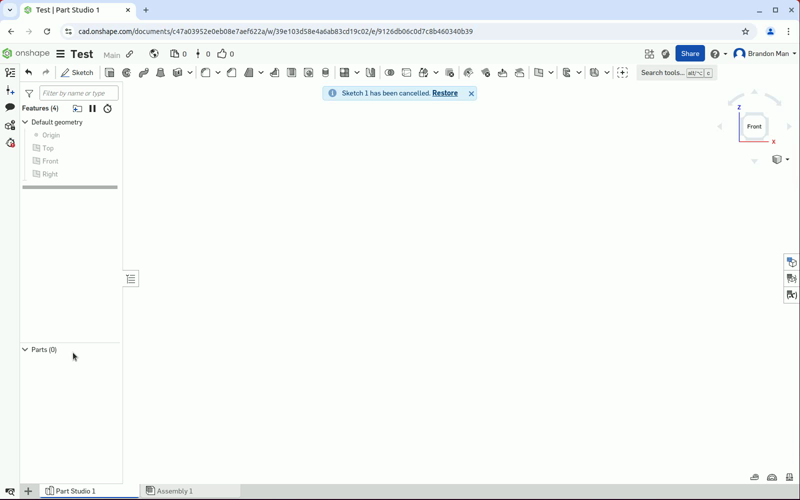
key_up(shift)
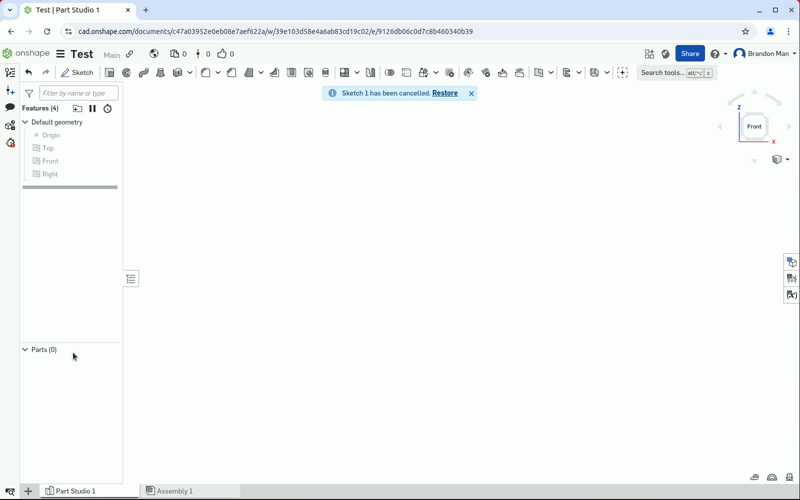
key(space)
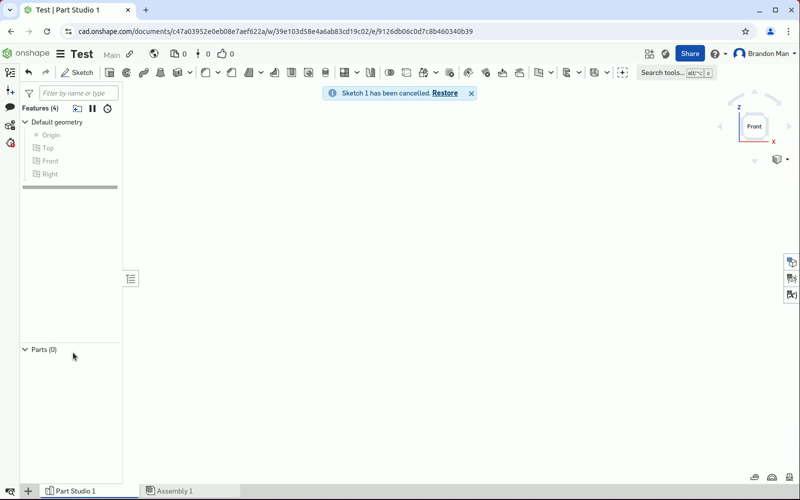
key_down(shift)
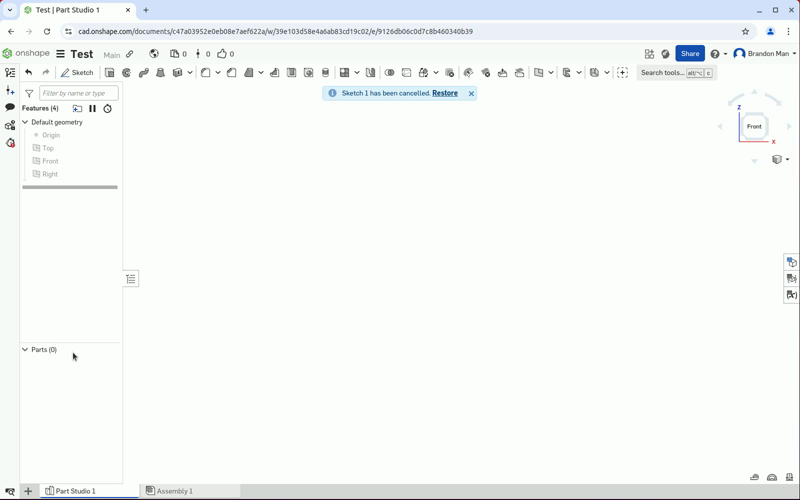
key(left)
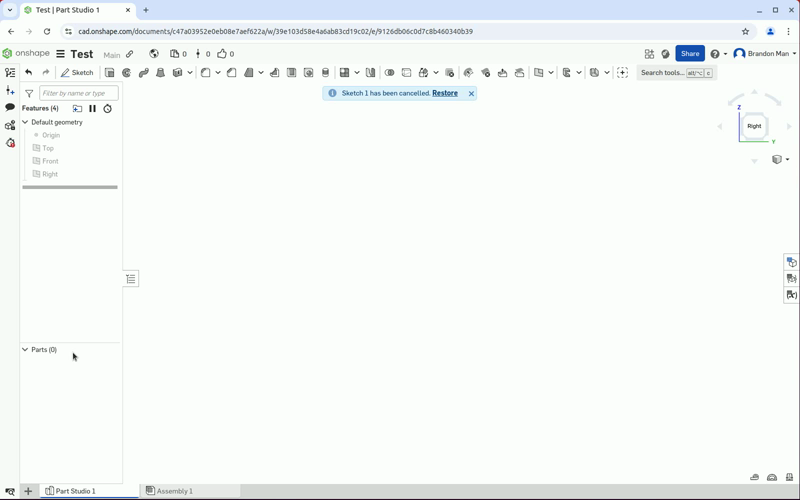
key_up(shift)
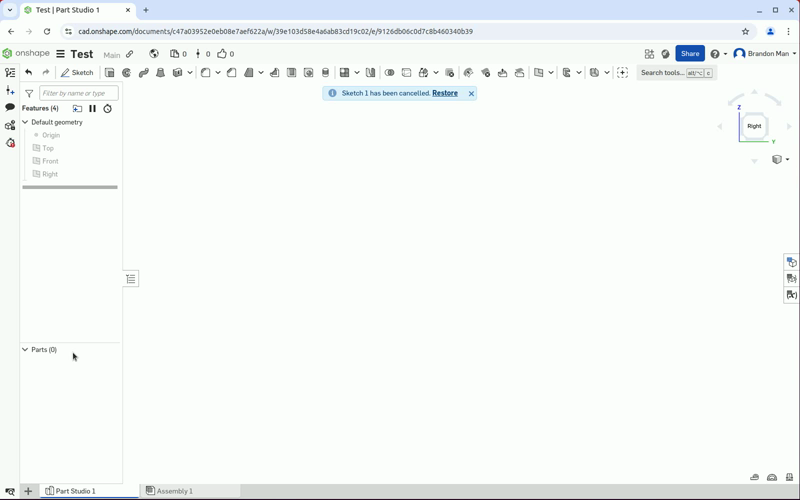
mouse_move(73, 352)
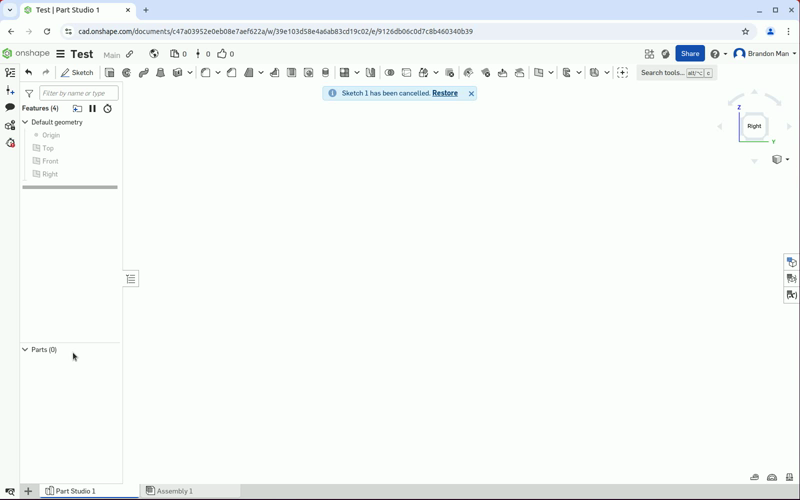
key(shift+y)
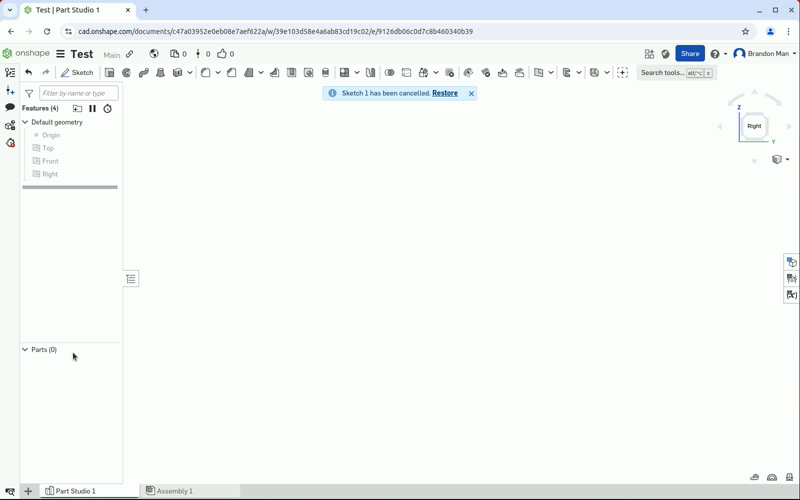
key(shift+s)
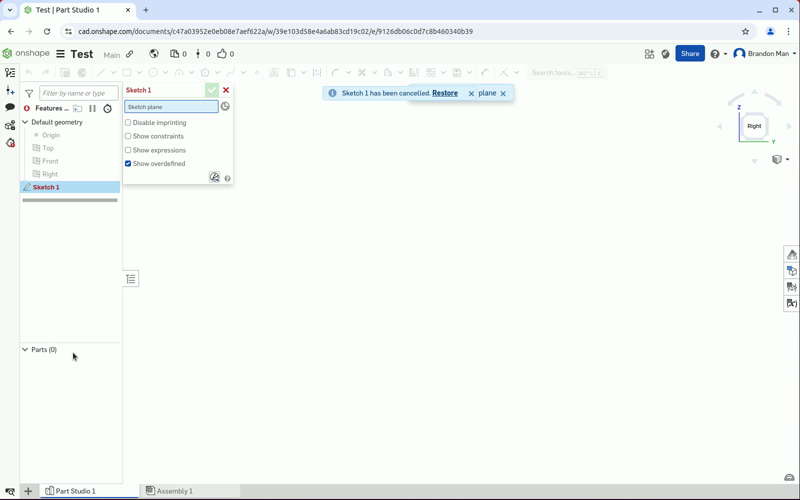
mouse_move(73, 176)
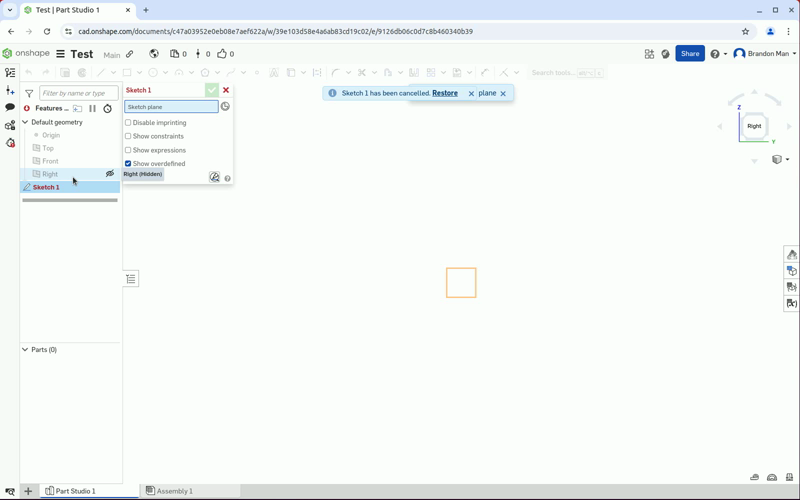
click(73, 176)
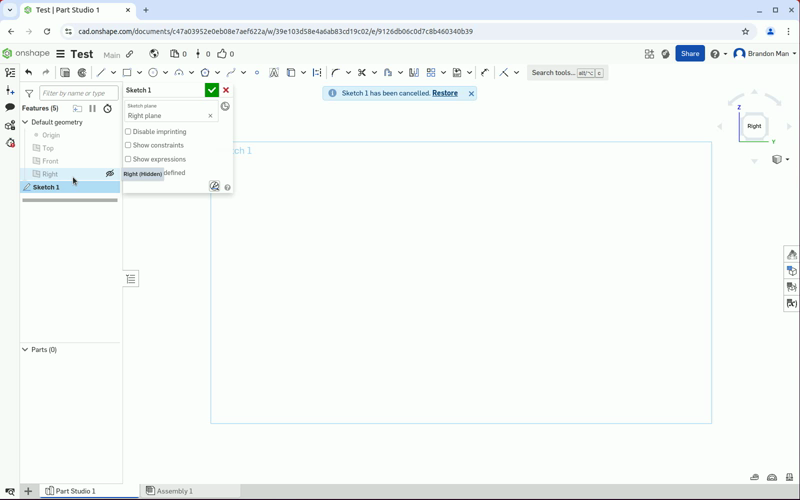
mouse_move(73, 352)
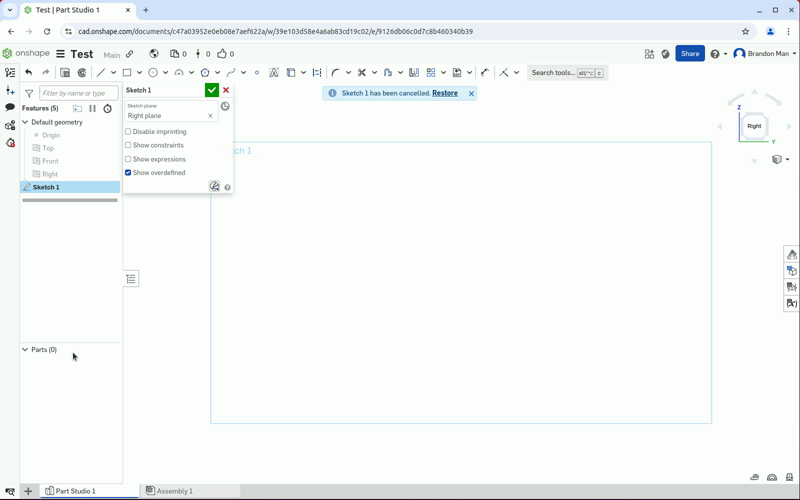
key(y)
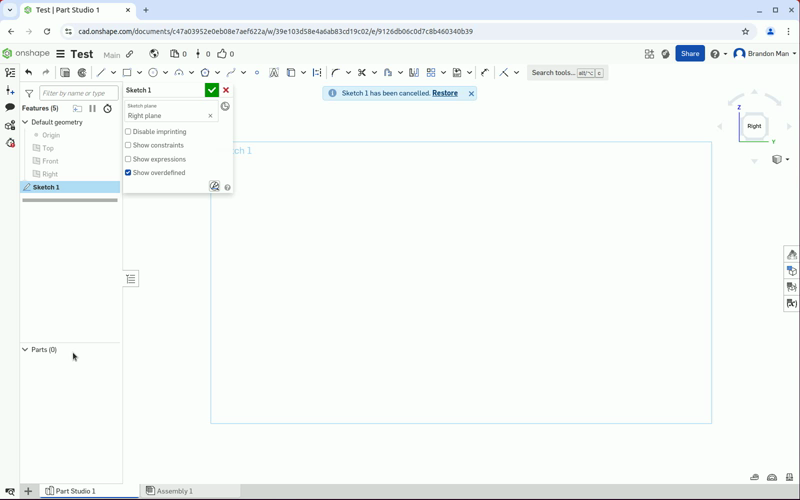
key(a)
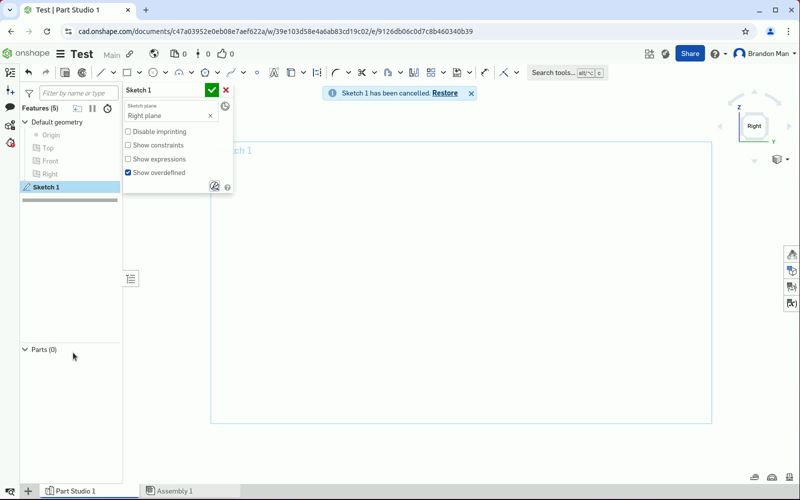
key_down(shift)
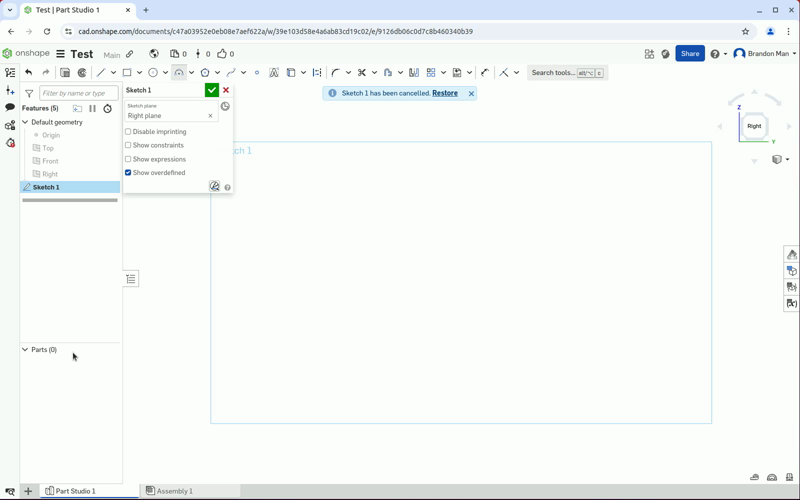
mouse_move(348, 282)
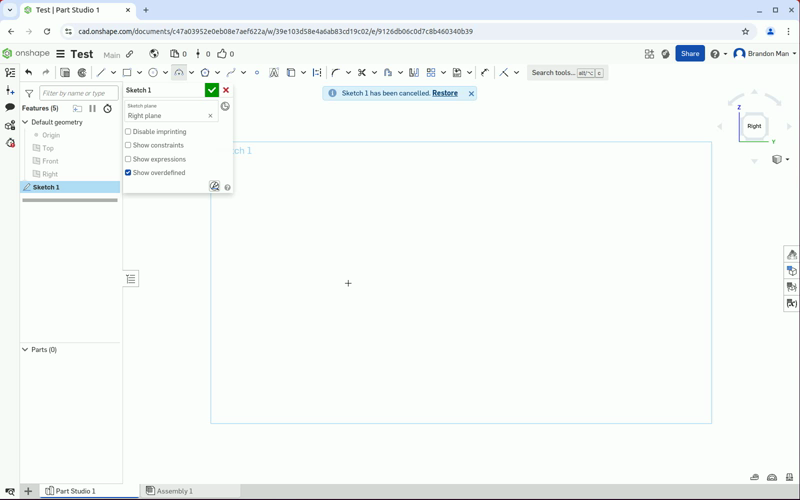
click(348, 282)
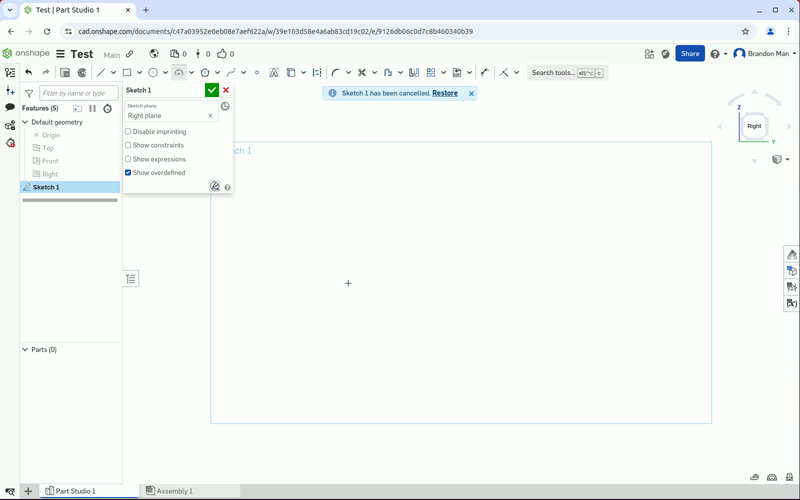
key_up(shift)
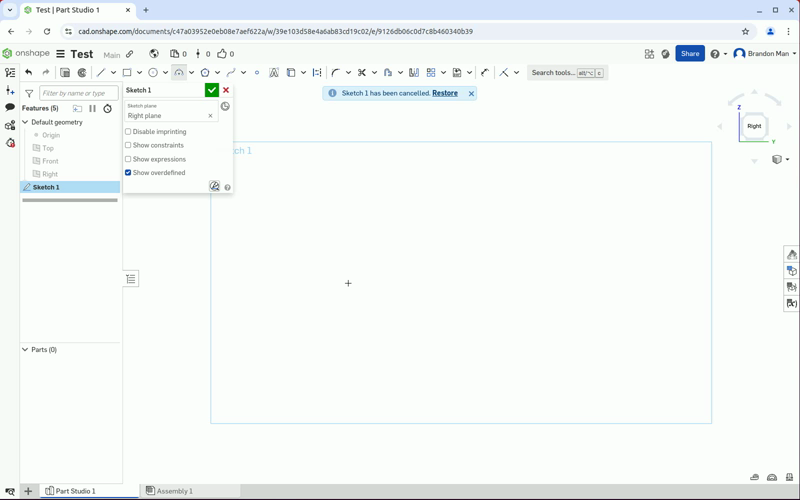
key_down(shift)
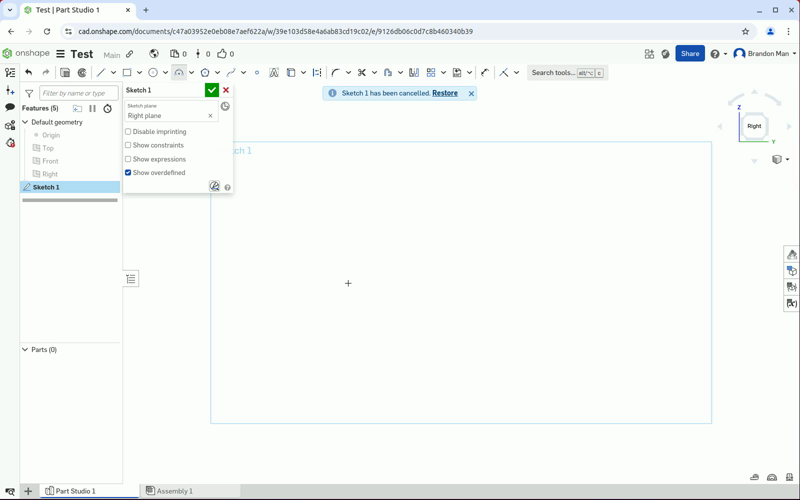
mouse_move(460, 282)
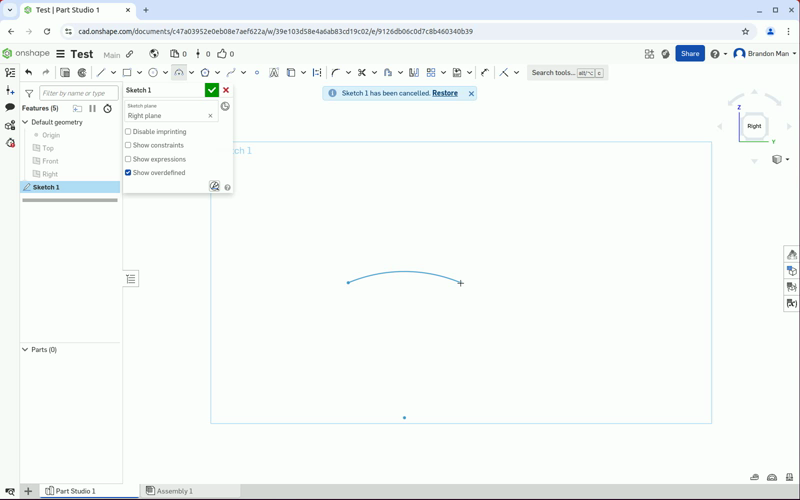
click(460, 282)
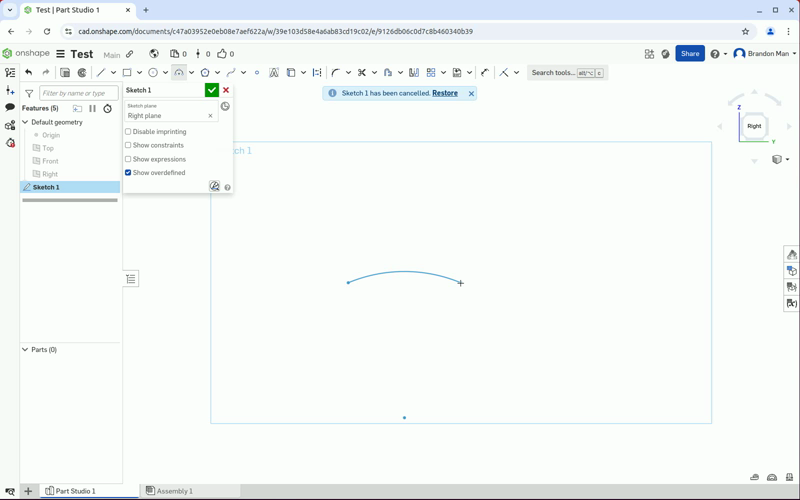
mouse_move(404, 307)
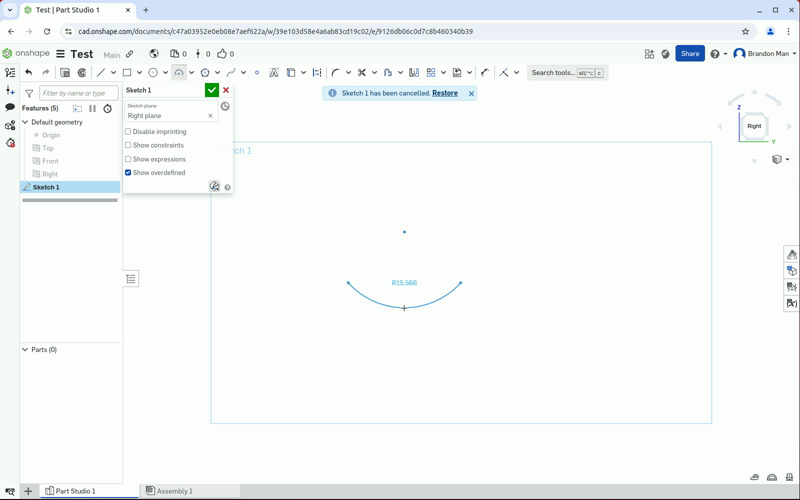
click(404, 307)
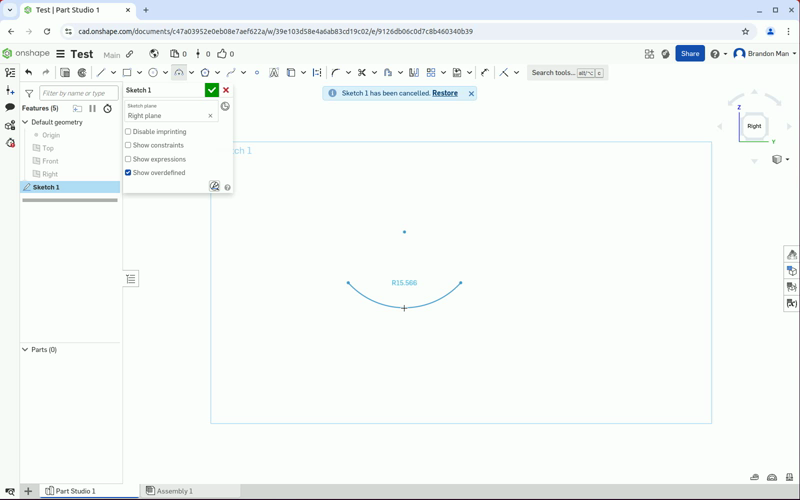
key_up(shift)
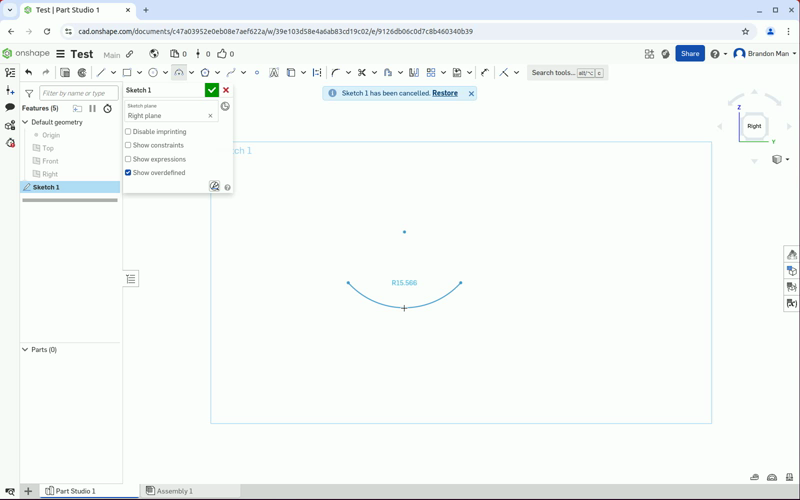
mouse_move(460, 282)
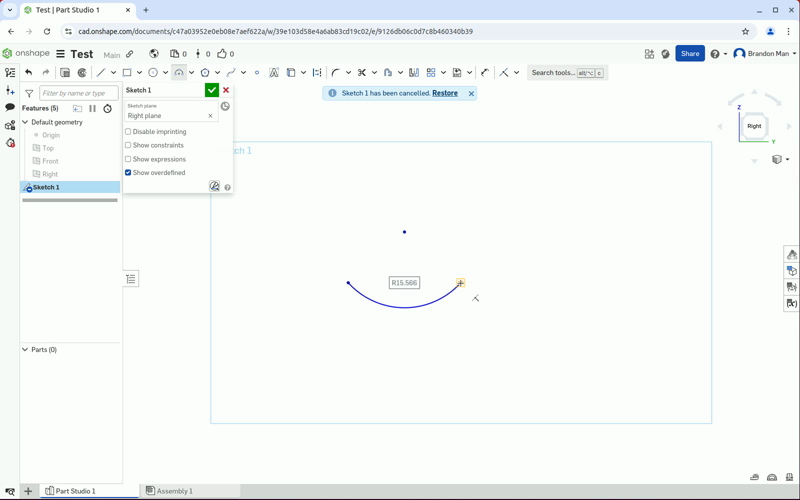
click(460, 282)
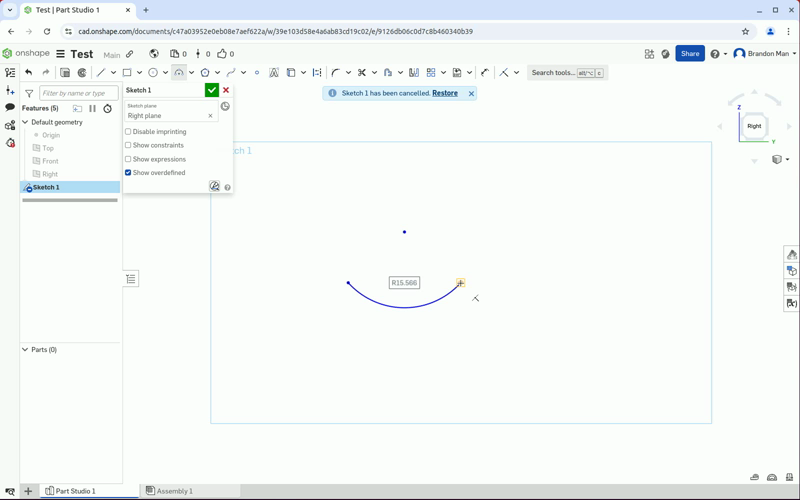
mouse_move(348, 282)
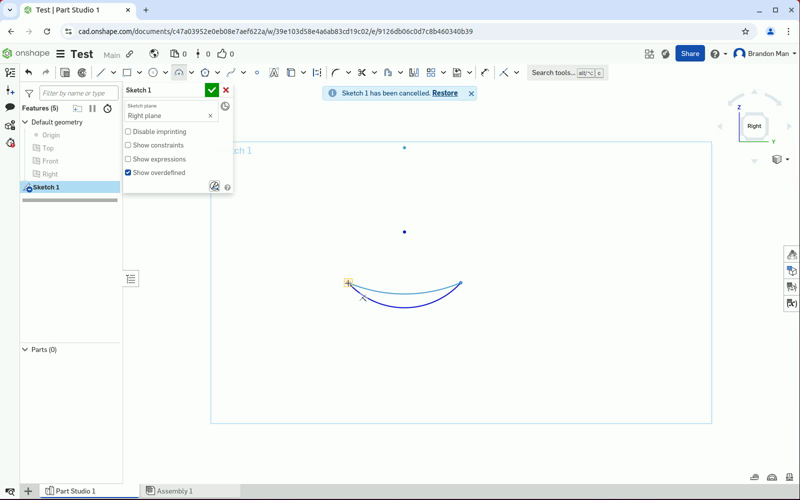
click(348, 282)
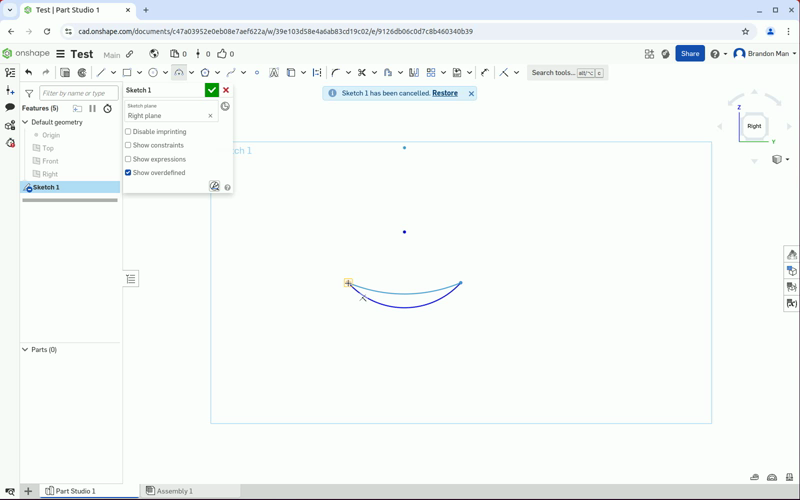
key_down(shift)
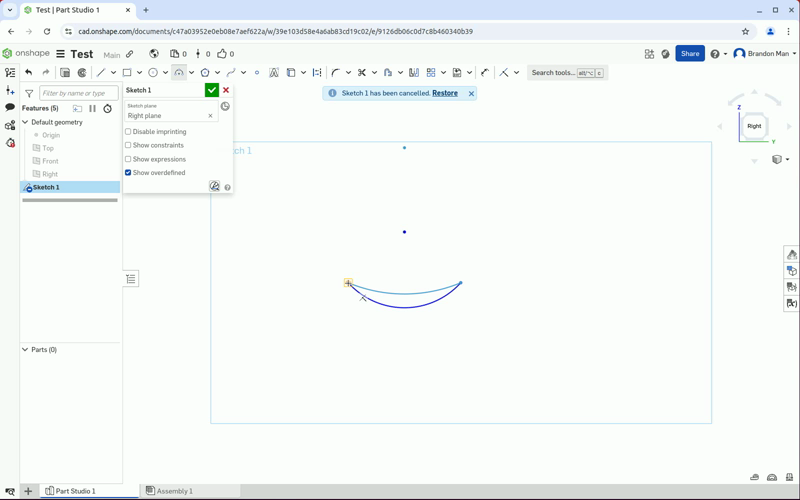
mouse_move(404, 302)
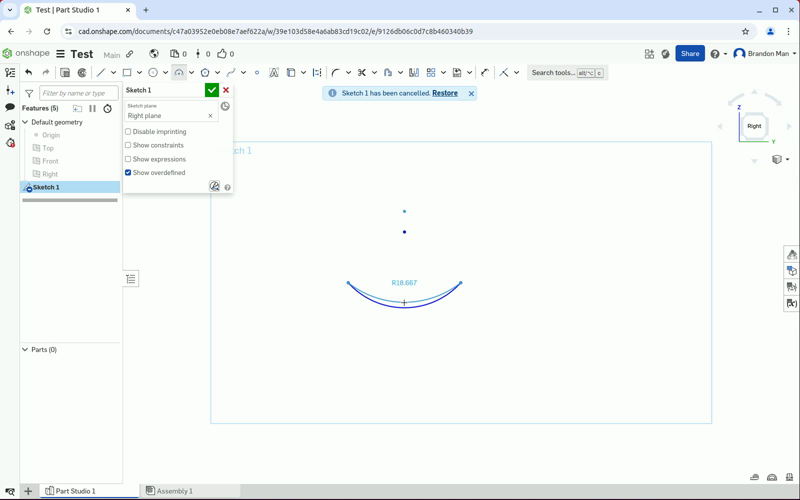
click(404, 302)
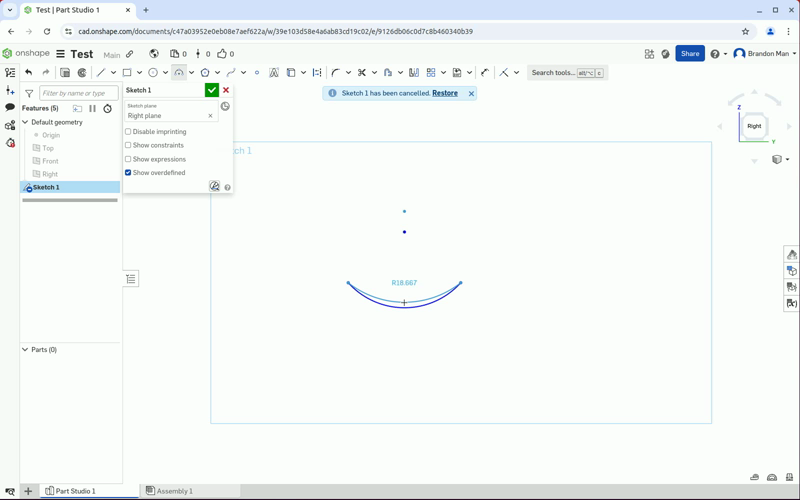
key_up(shift)
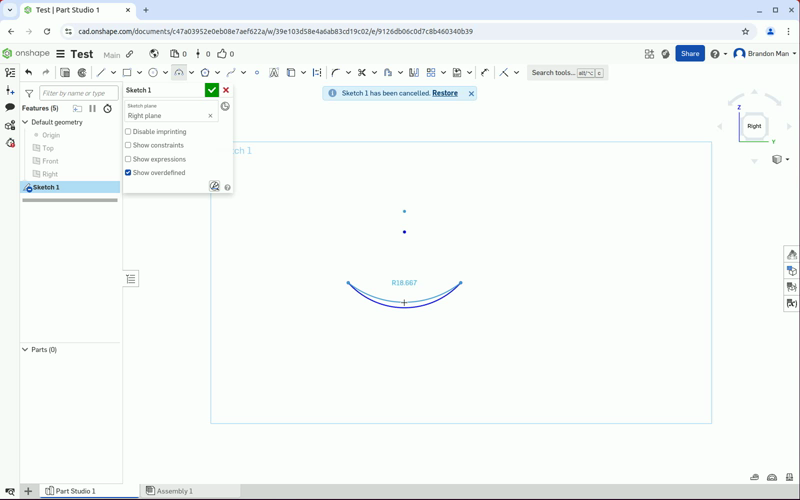
key(esc)
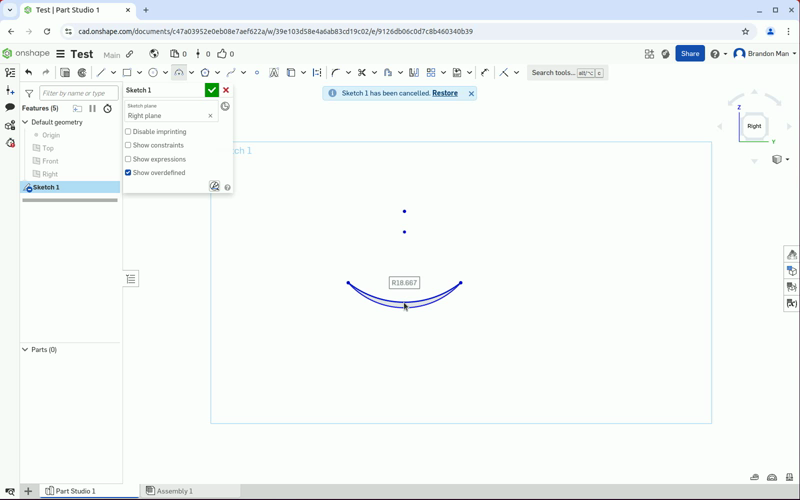
mouse_move(419, 305)
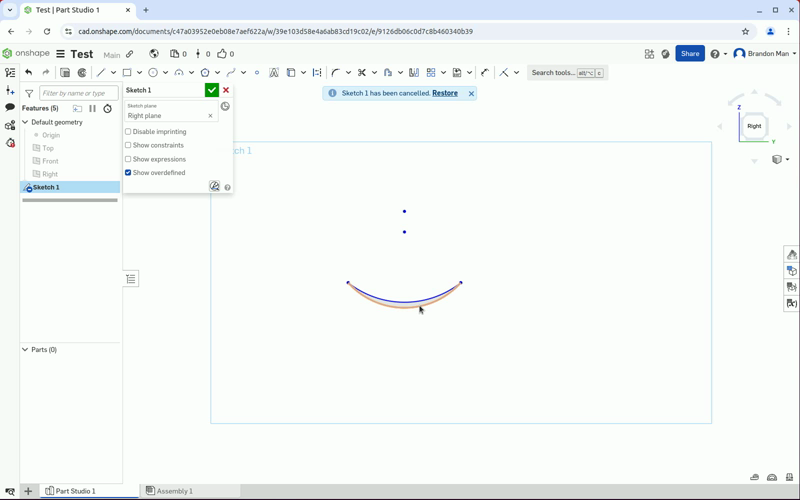
scroll(6)
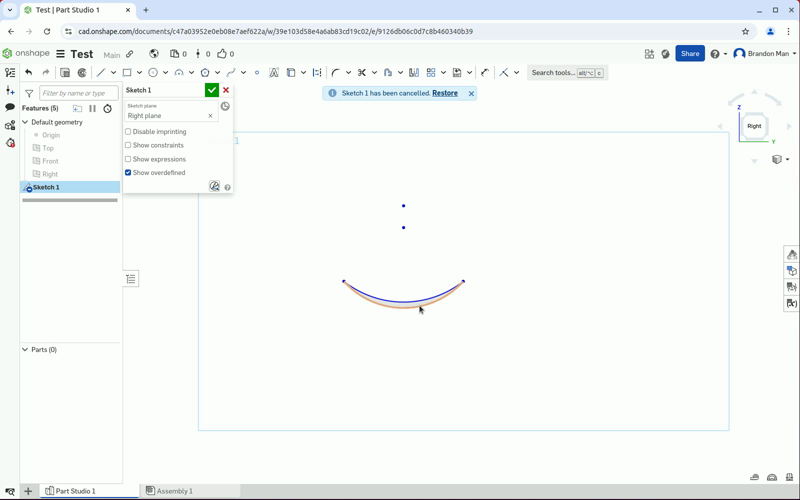
scroll(6)
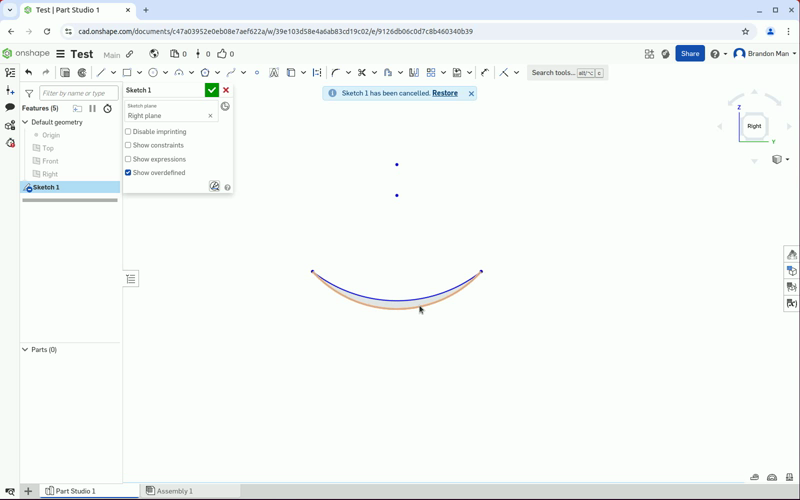
scroll(6)
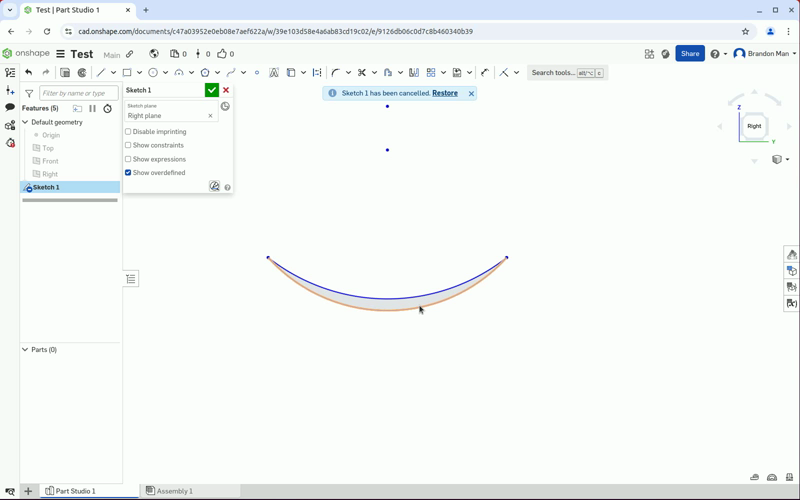
scroll(6)
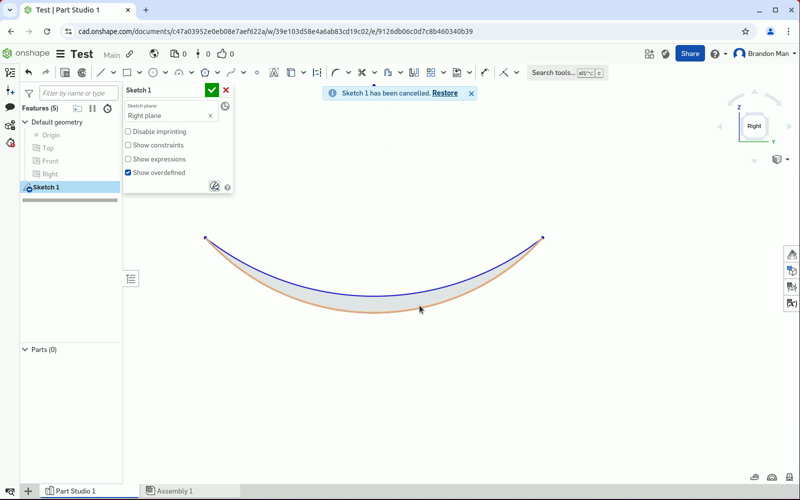
scroll(6)
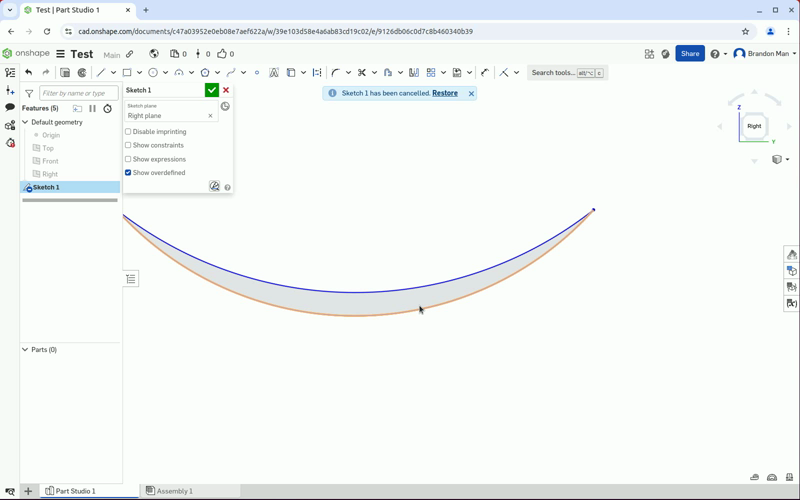
scroll(6)
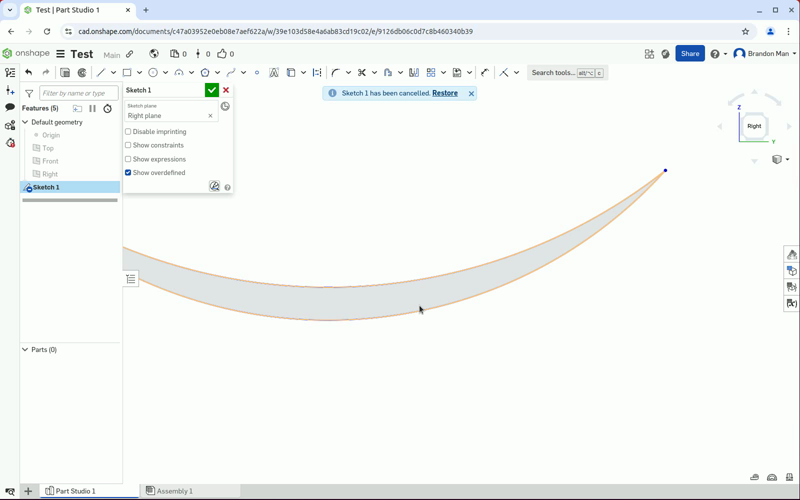
scroll(6)
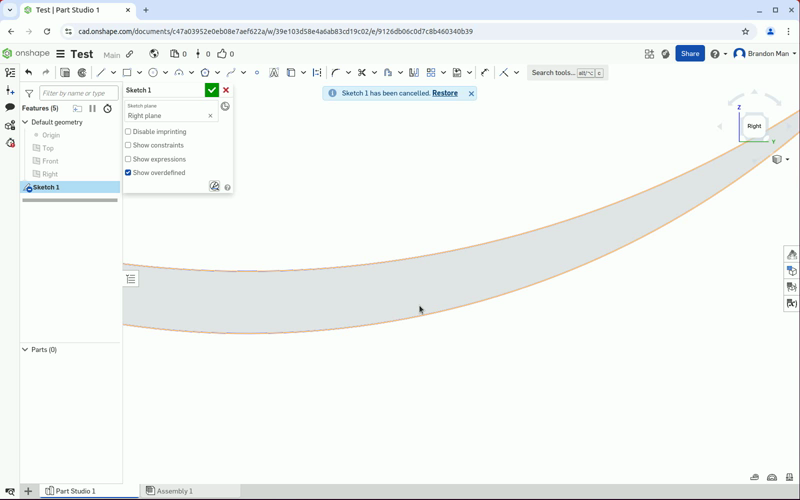
click(419, 305)
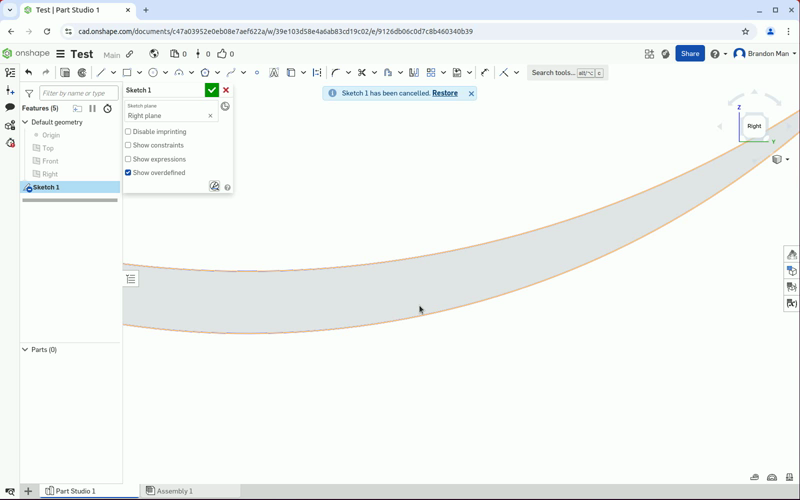
scroll(-6)
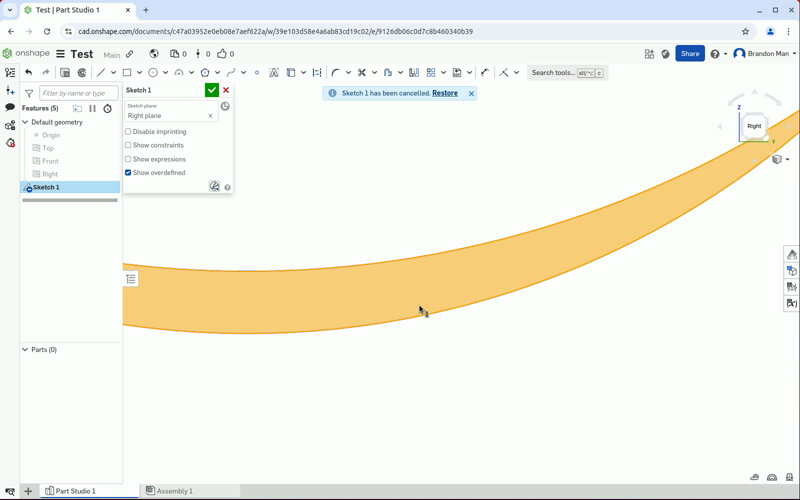
scroll(-6)
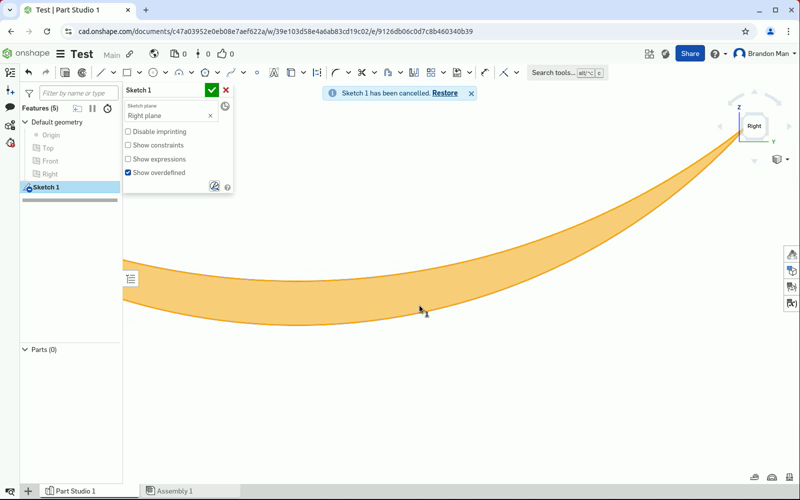
scroll(-6)
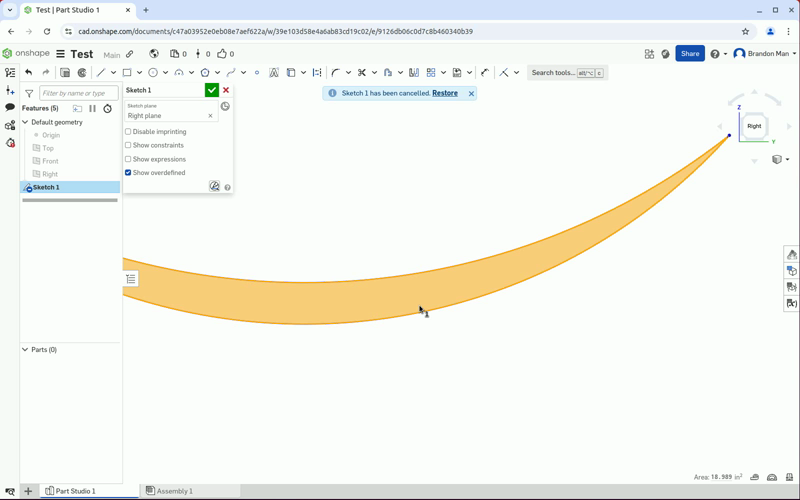
scroll(-6)
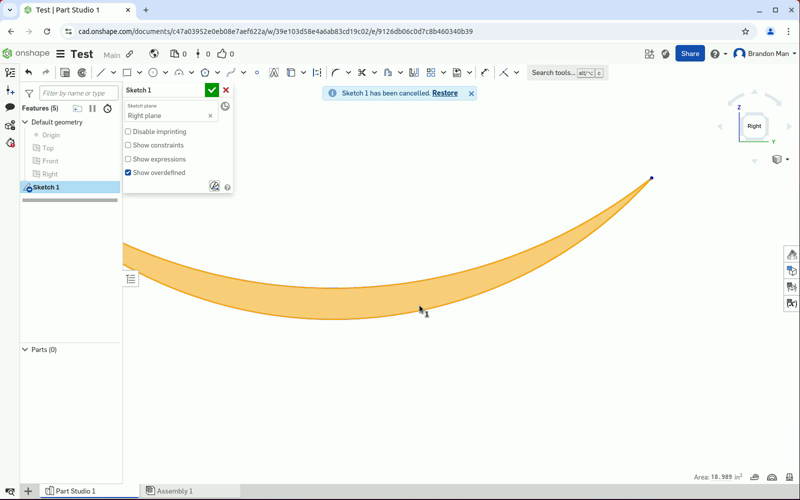
scroll(-6)
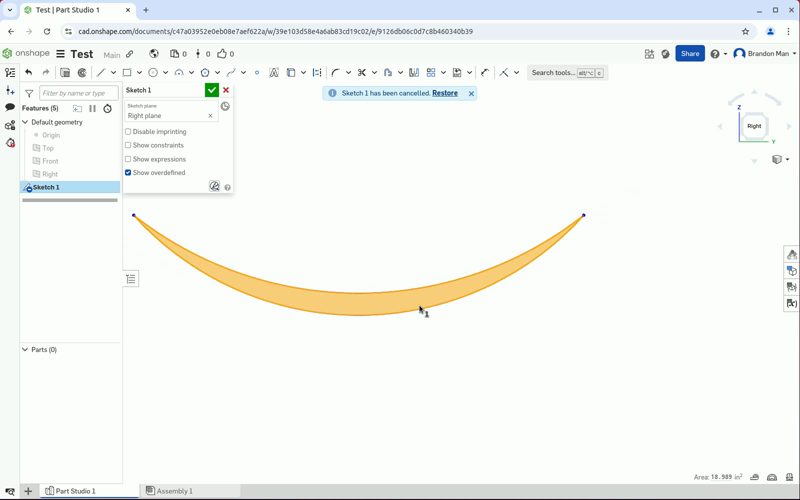
scroll(-6)
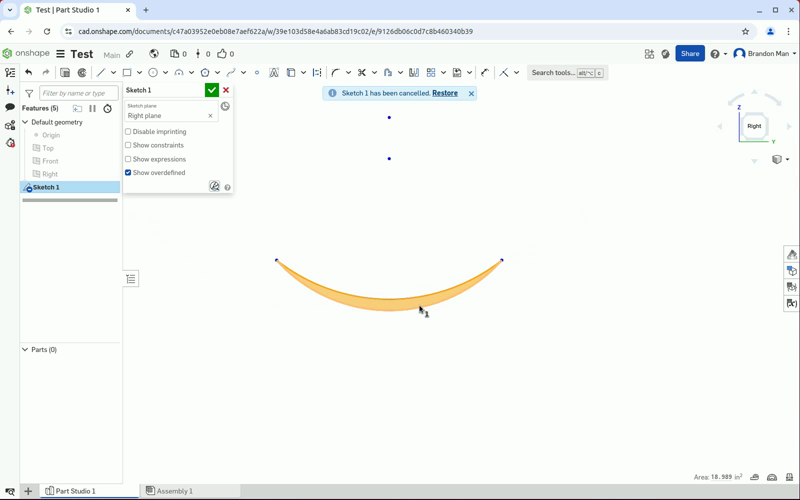
scroll(-6)
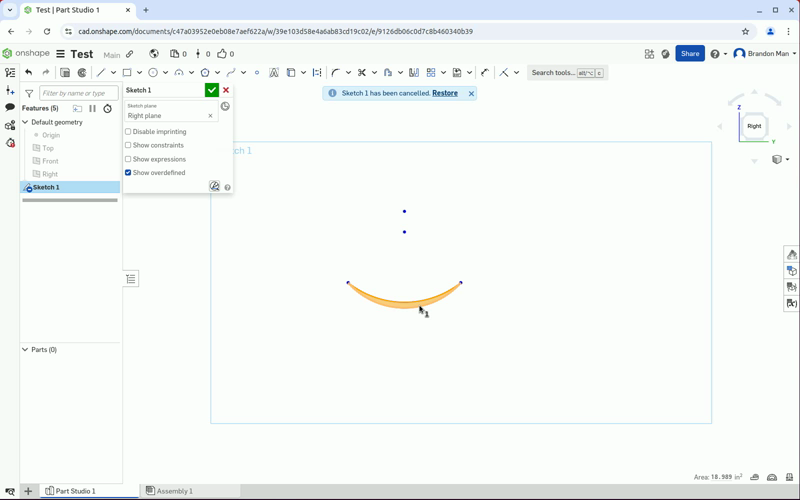
mouse_move(73, 352)
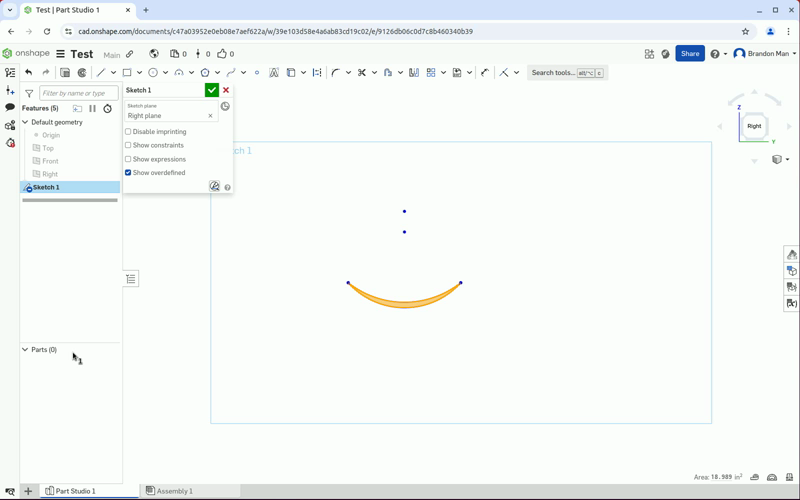
key(shift+y)
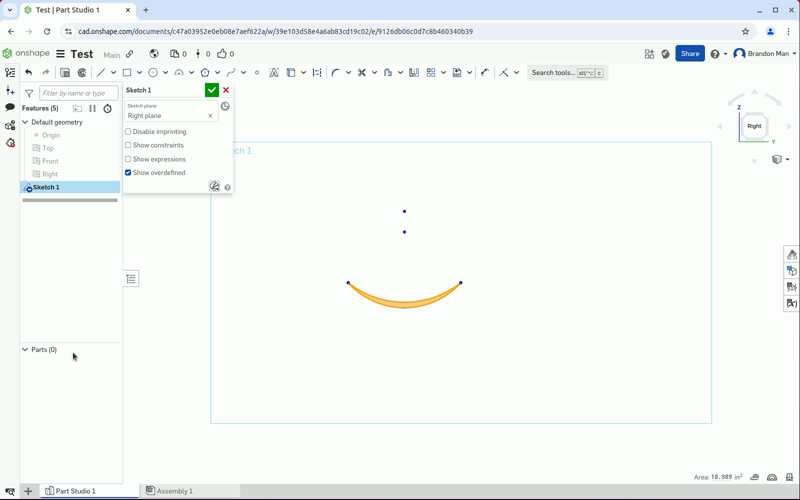
key(shift+e)
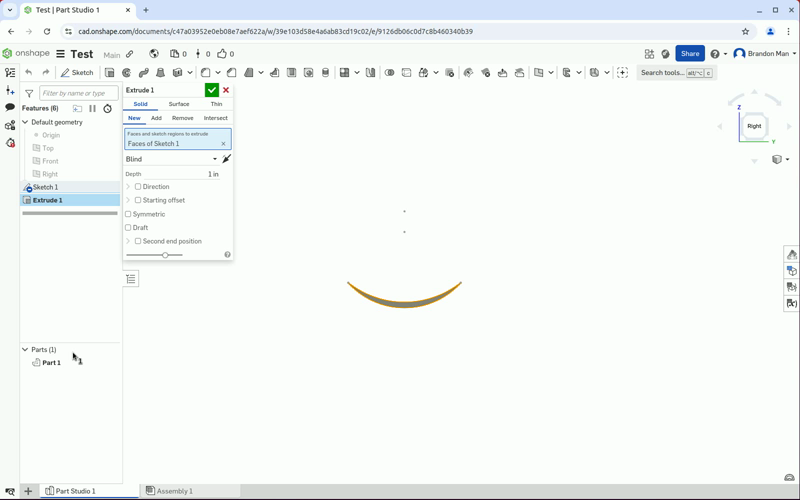
mouse_move(143, 106)
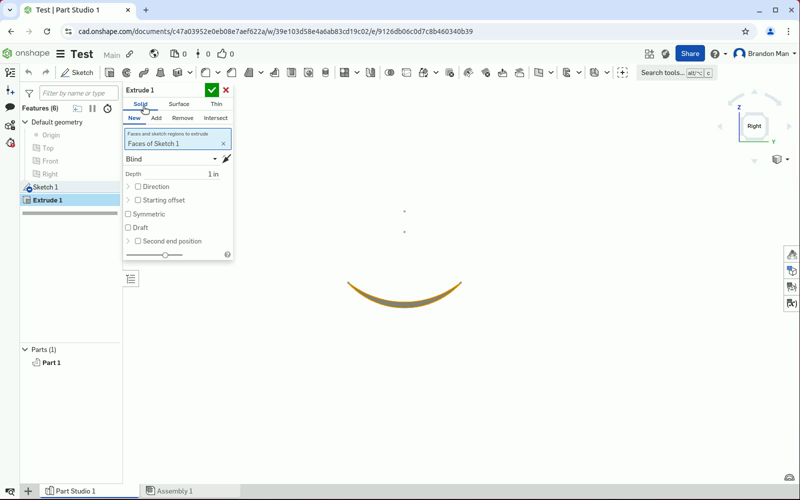
click(143, 106)
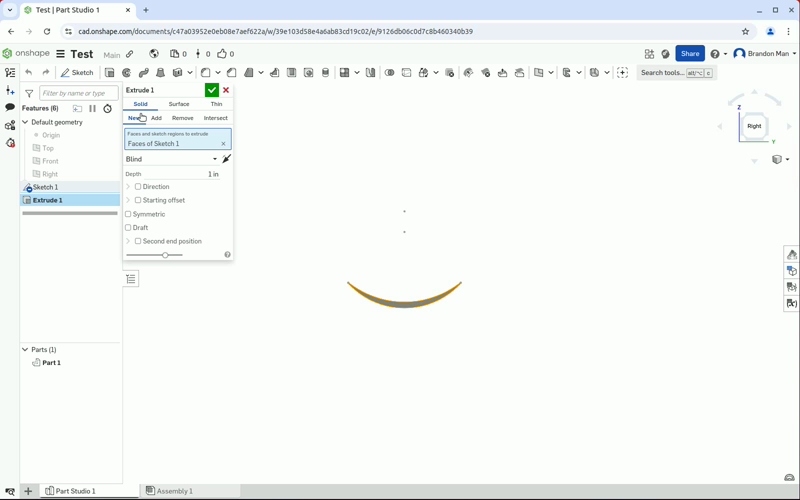
mouse_move(137, 120)
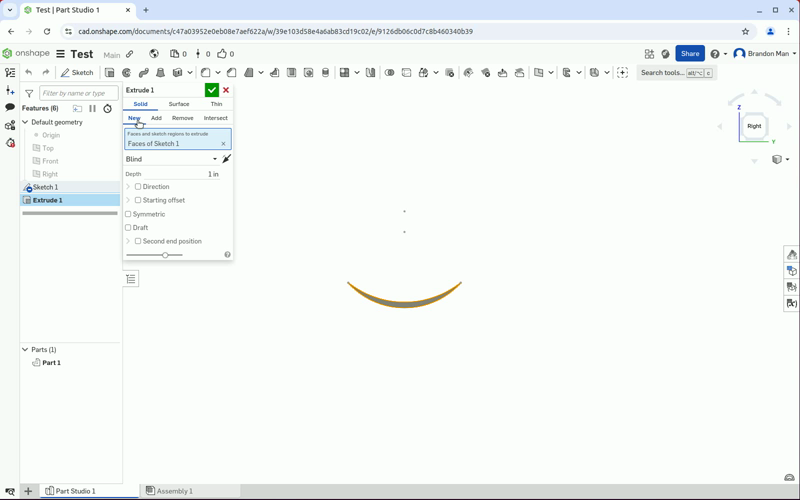
click(137, 120)
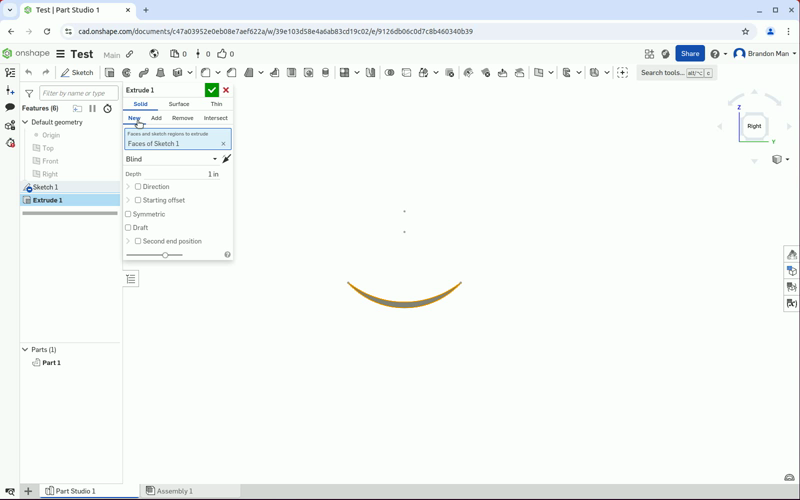
key(tab, 4)
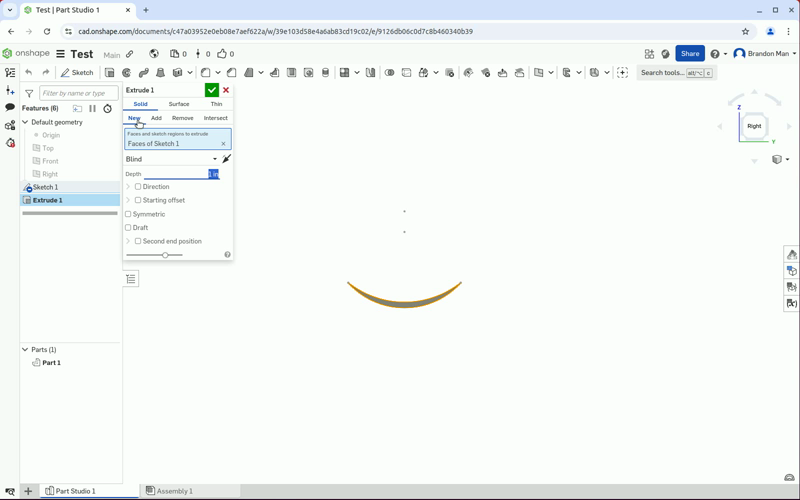
text(3.37)
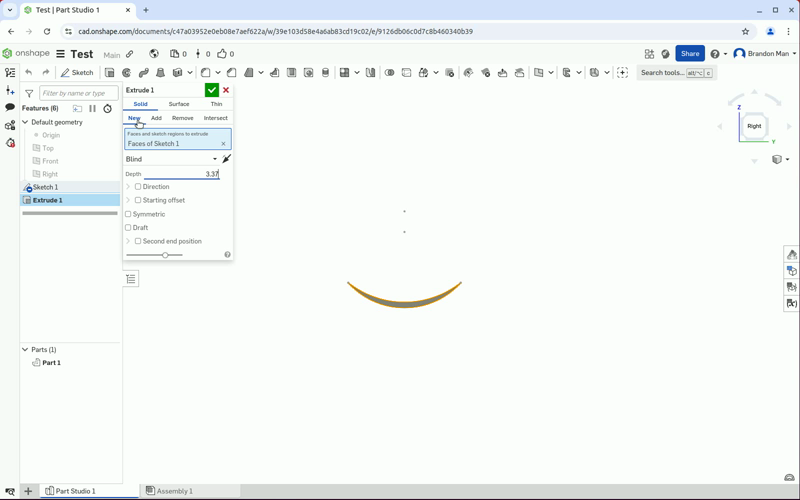
key(enter)
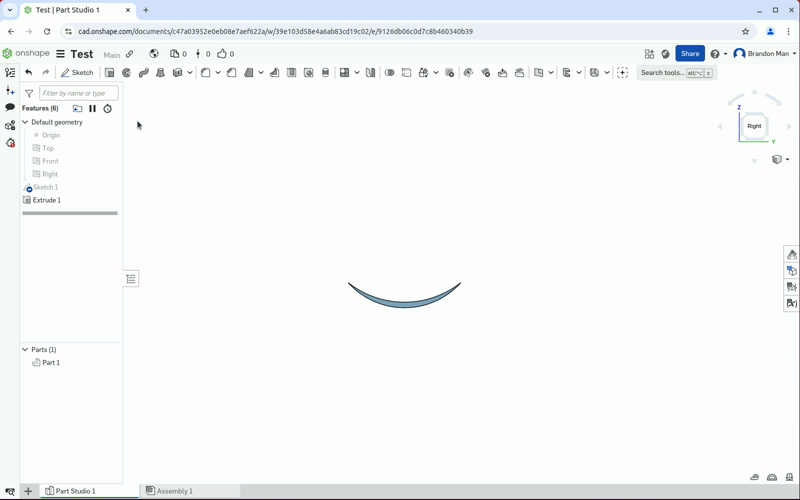
key(shift+h)
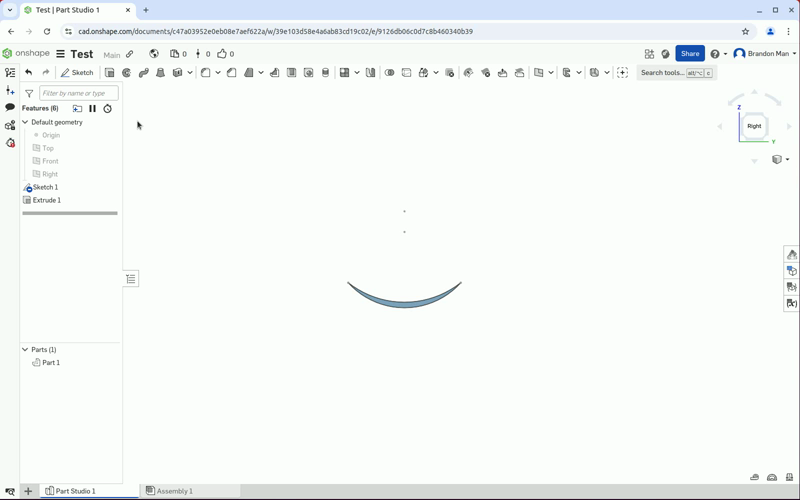
key(shift+h)
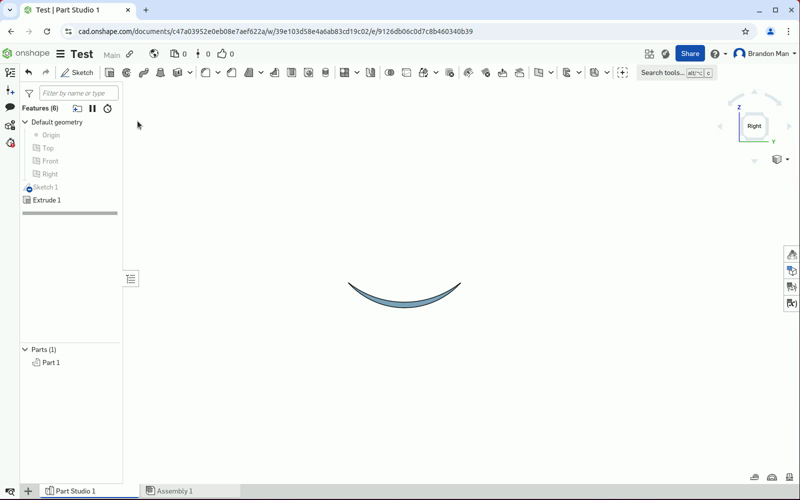
mouse_move(73, 189)
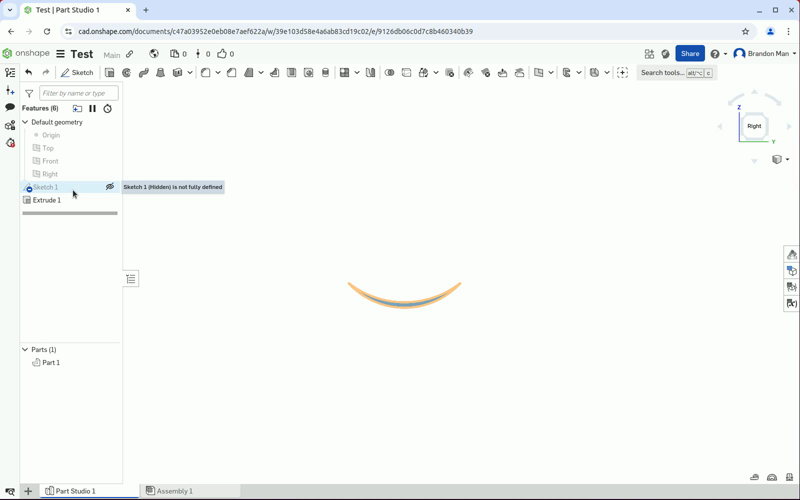
click(73, 189)
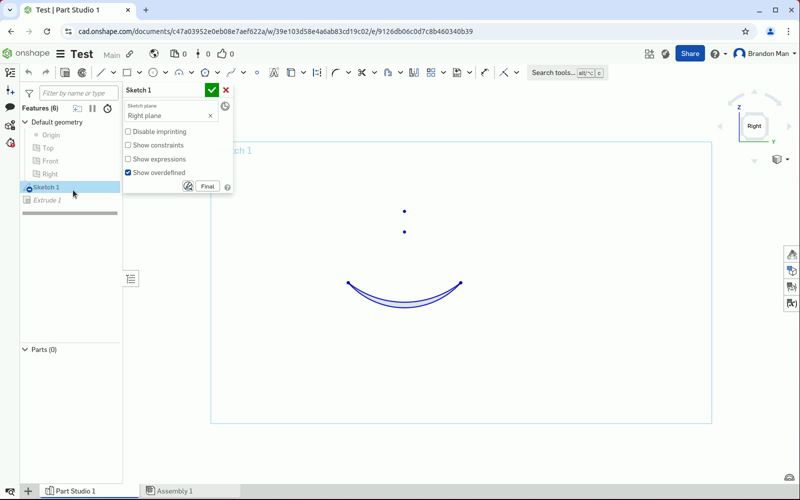
mouse_move(229, 92)
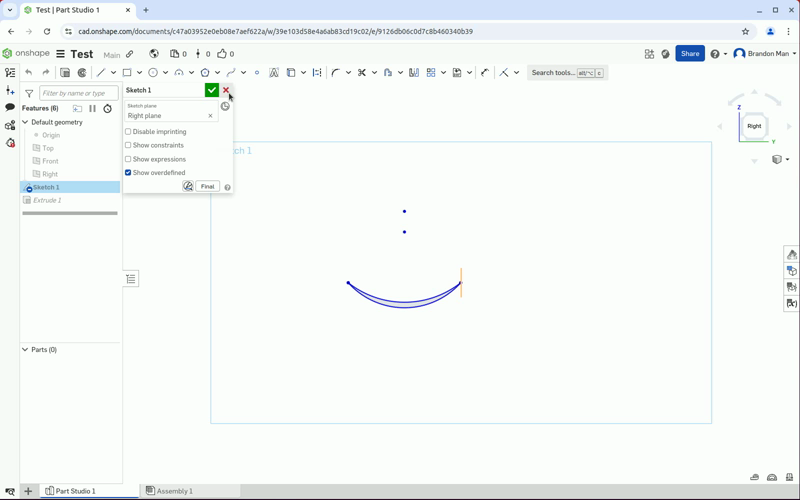
click(229, 92)
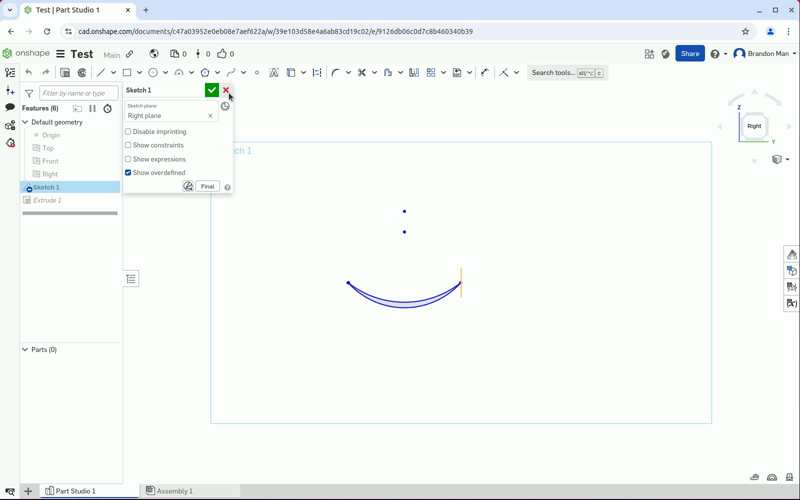
key(shift+s)
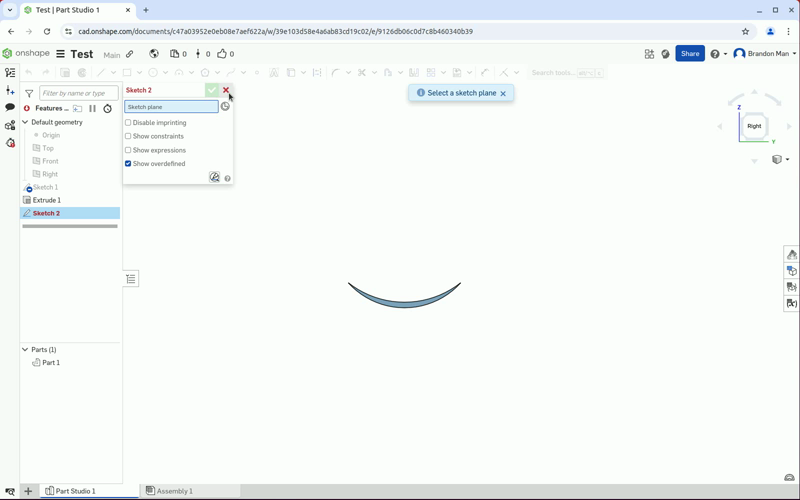
mouse_move(73, 176)
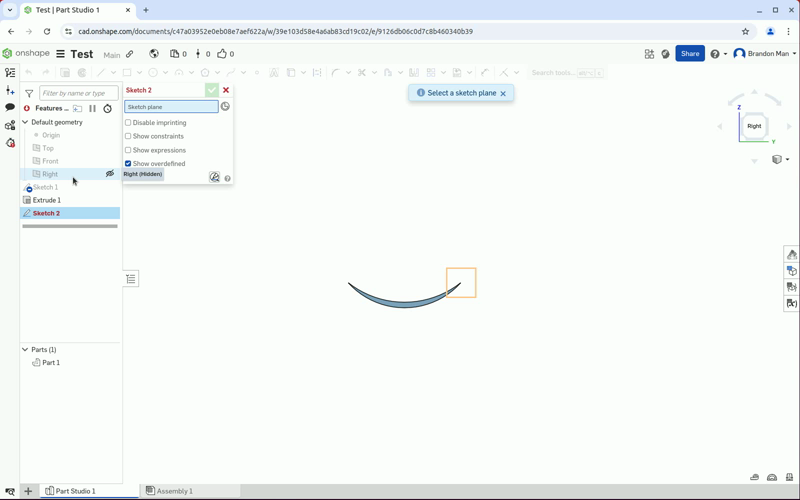
click(73, 176)
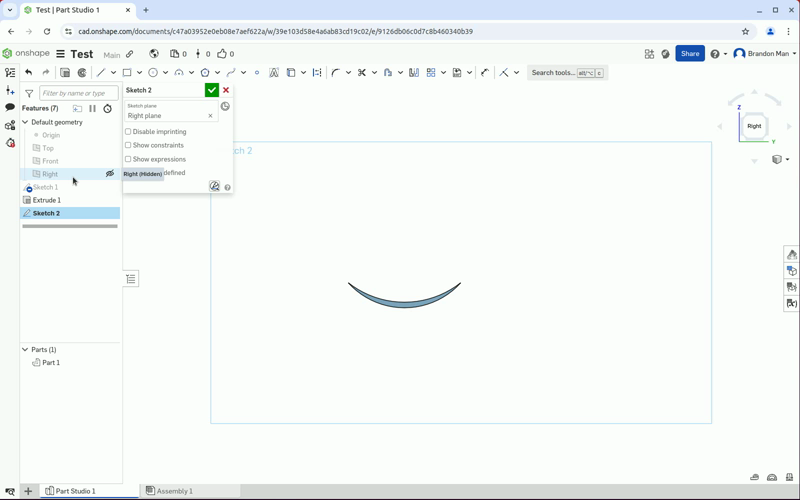
mouse_move(73, 352)
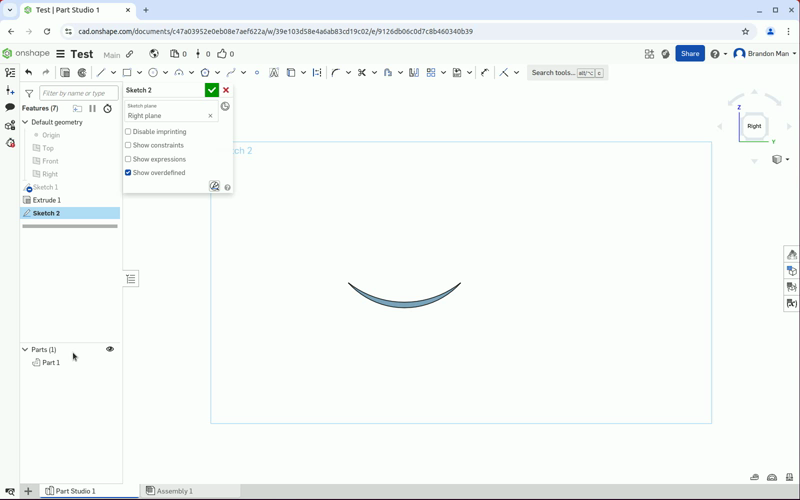
key(y)
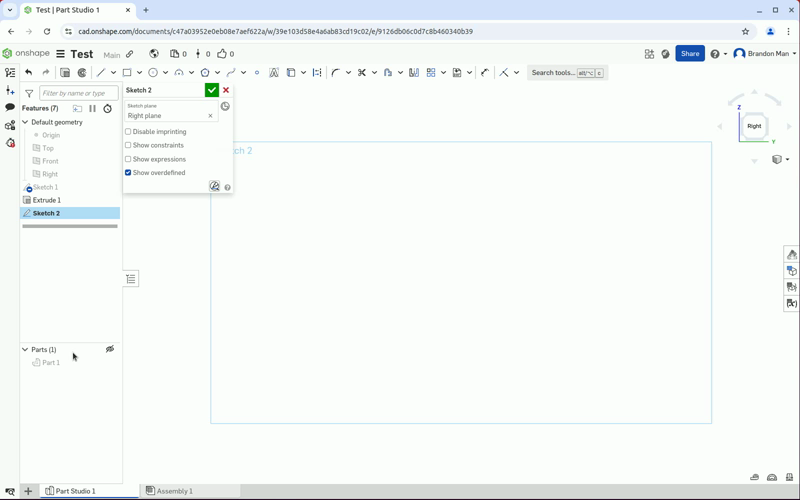
key(l)
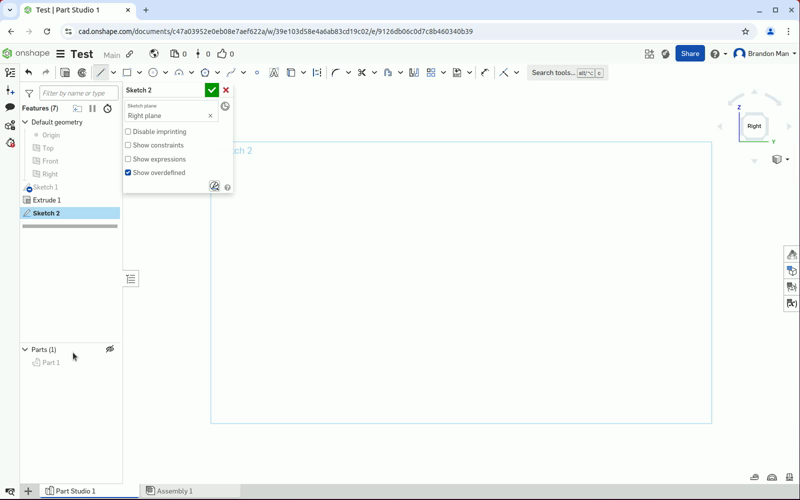
key_down(shift)
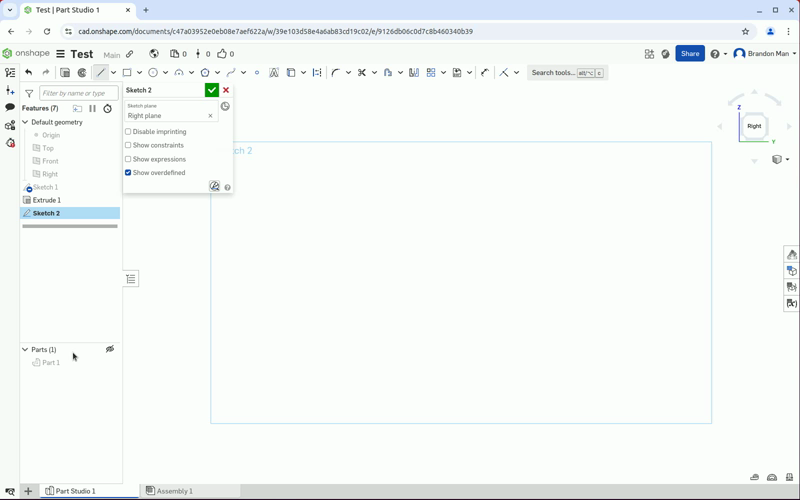
mouse_move(437, 300)
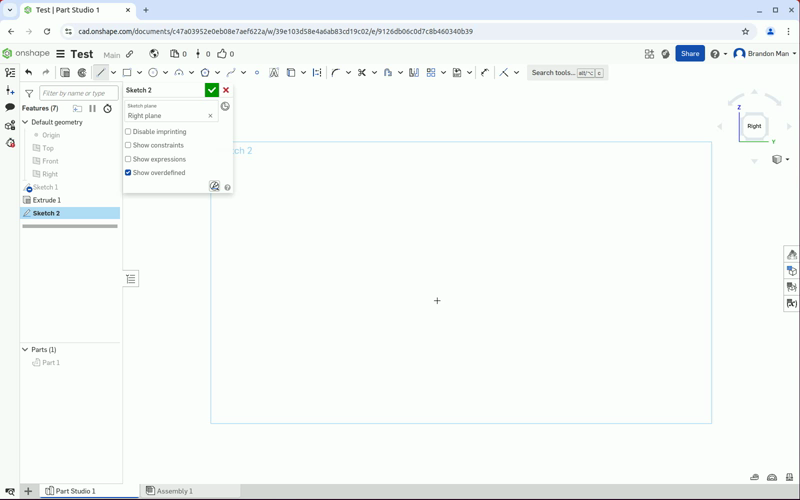
click(437, 300)
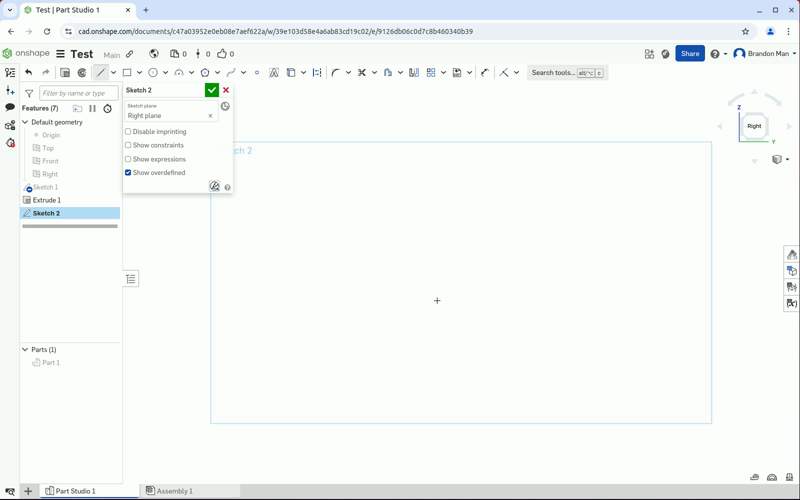
key_up(shift)
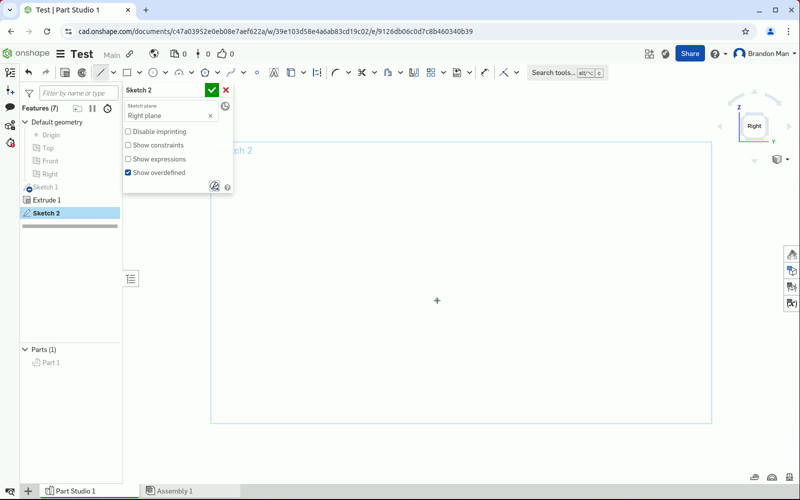
key_down(shift)
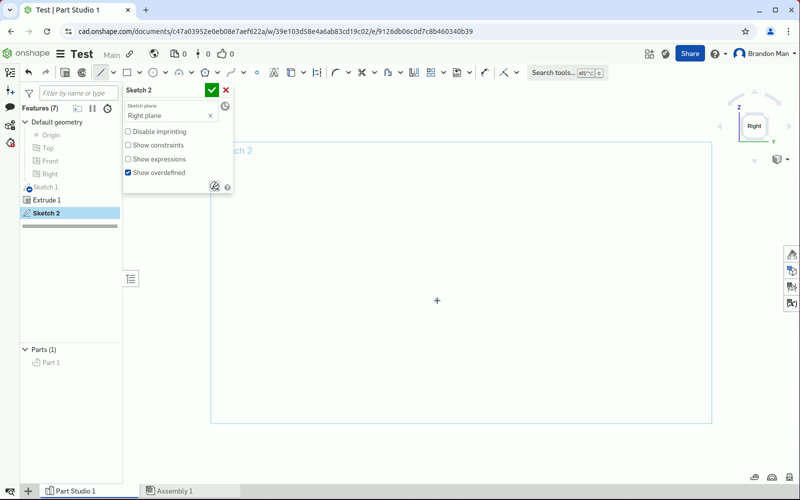
mouse_move(467, 300)
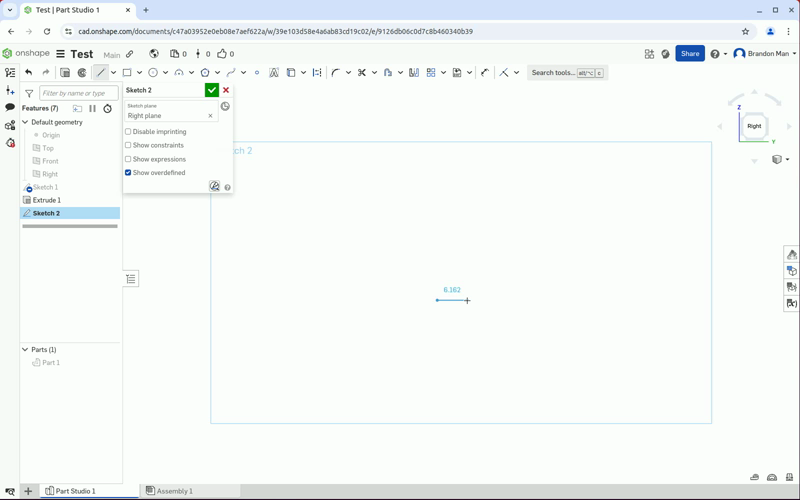
mouse_move(461, 300)
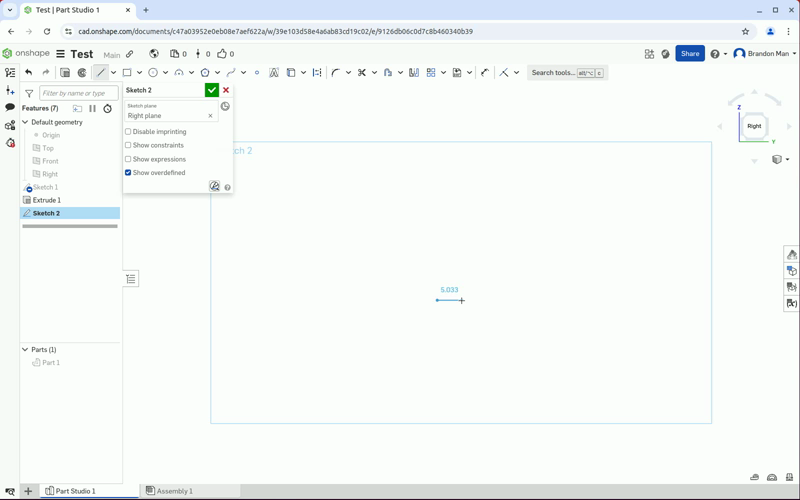
click(461, 300)
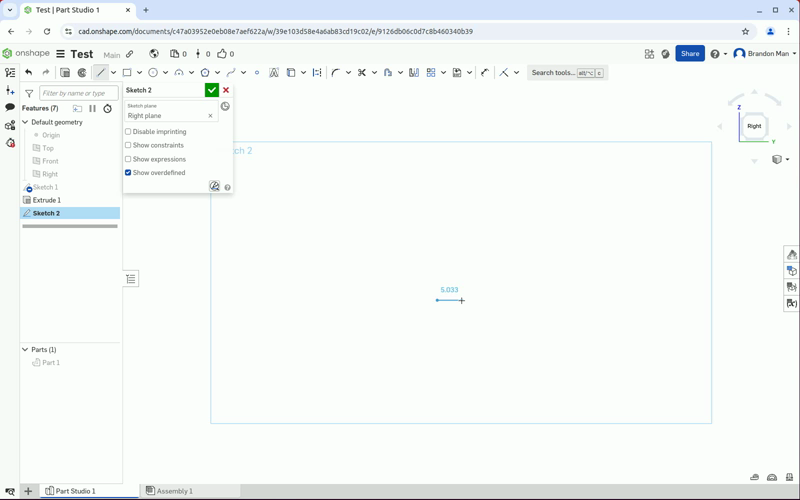
key_up(shift)
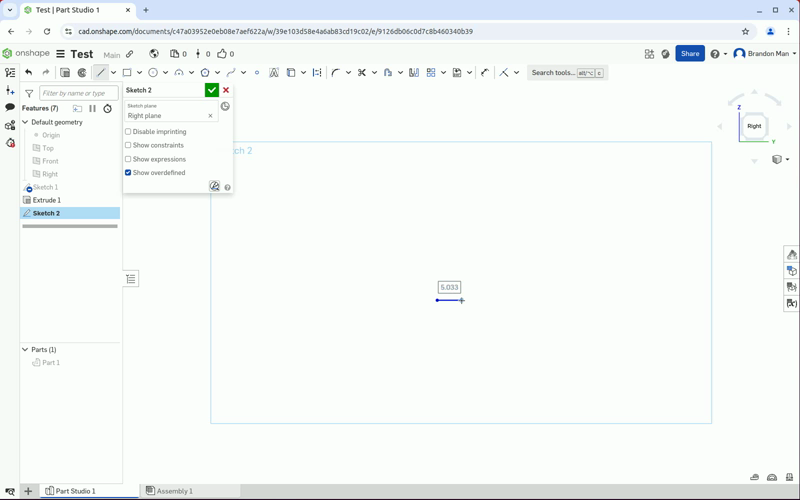
key_down(shift)
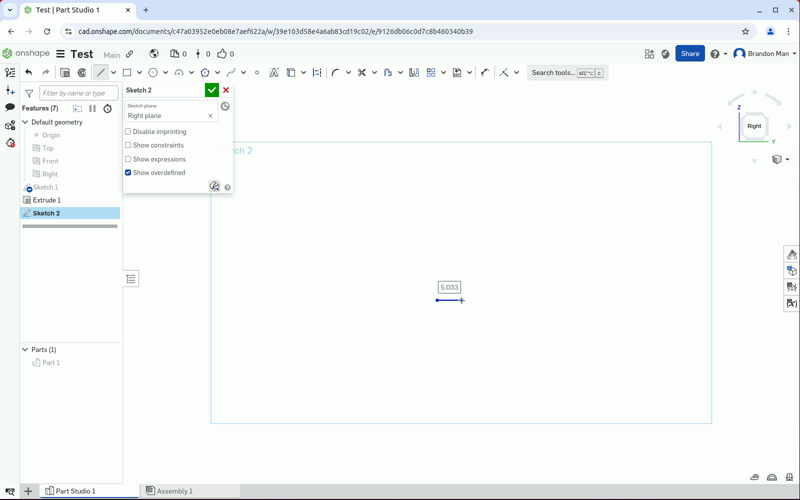
mouse_move(491, 300)
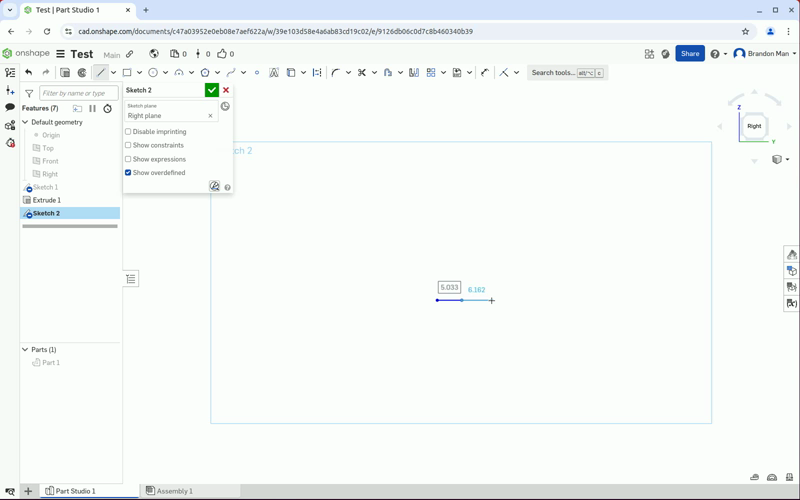
mouse_move(461, 282)
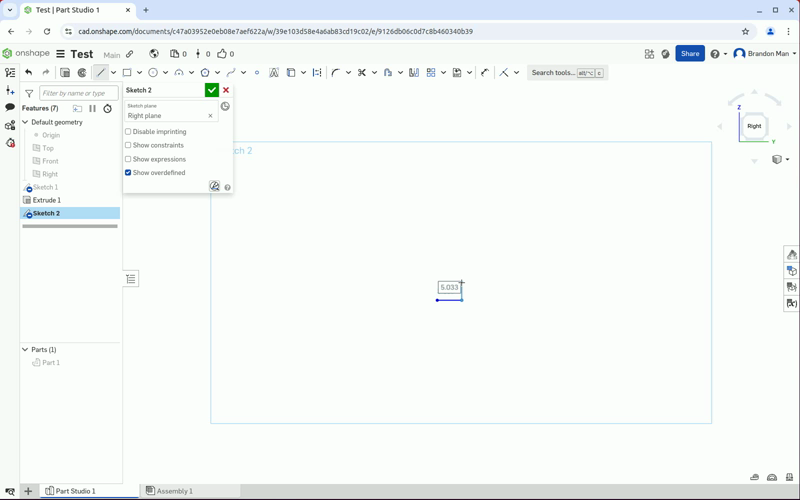
click(461, 282)
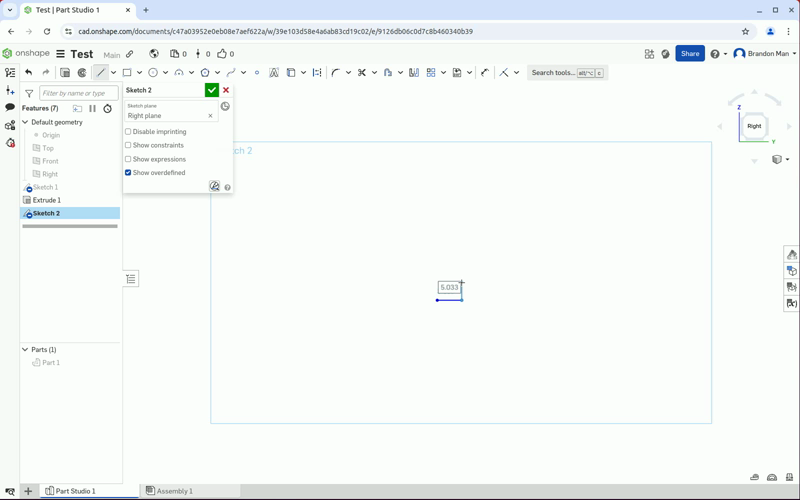
key_up(shift)
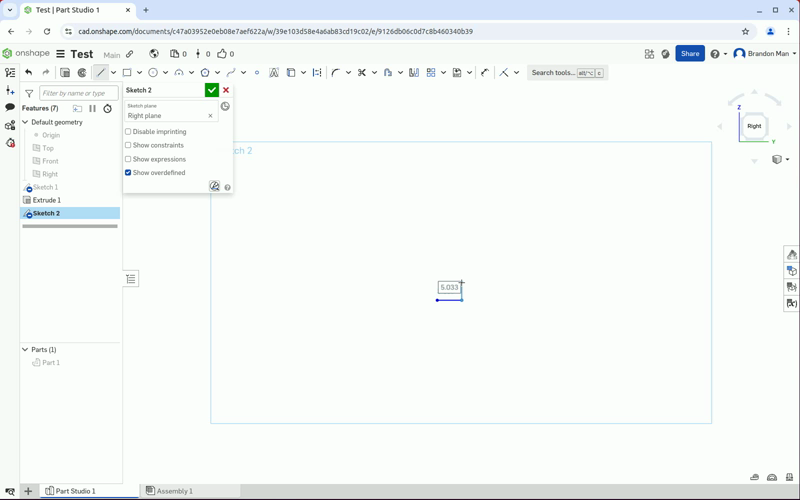
key(esc)
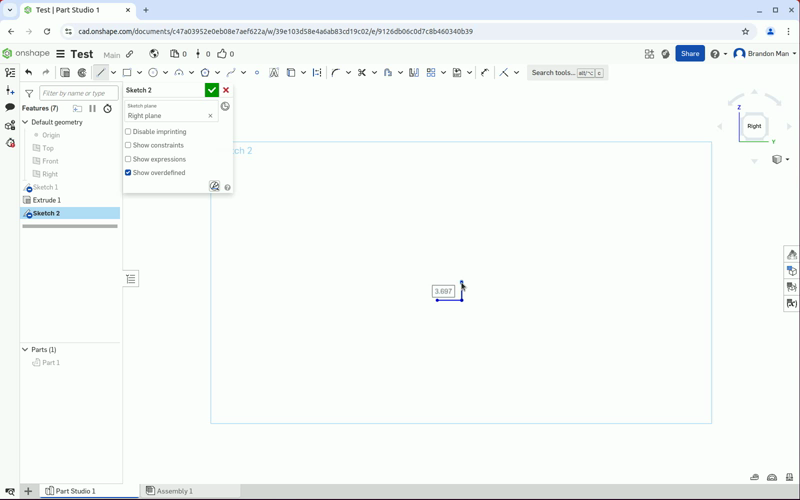
key(a)
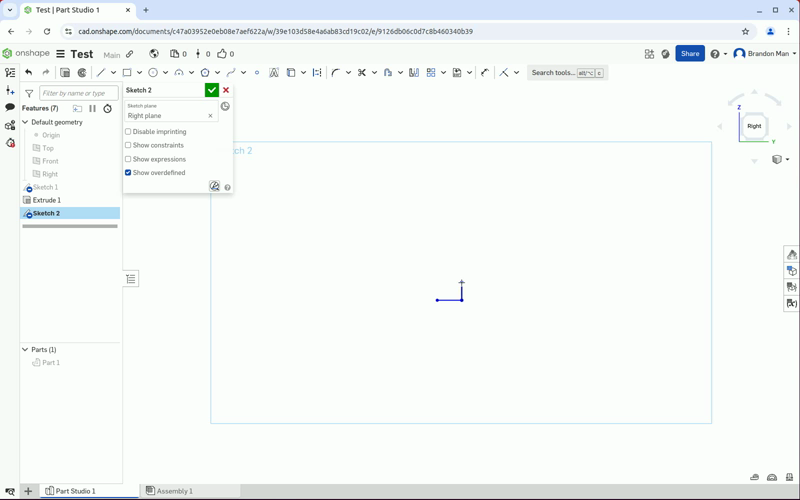
mouse_move(461, 282)
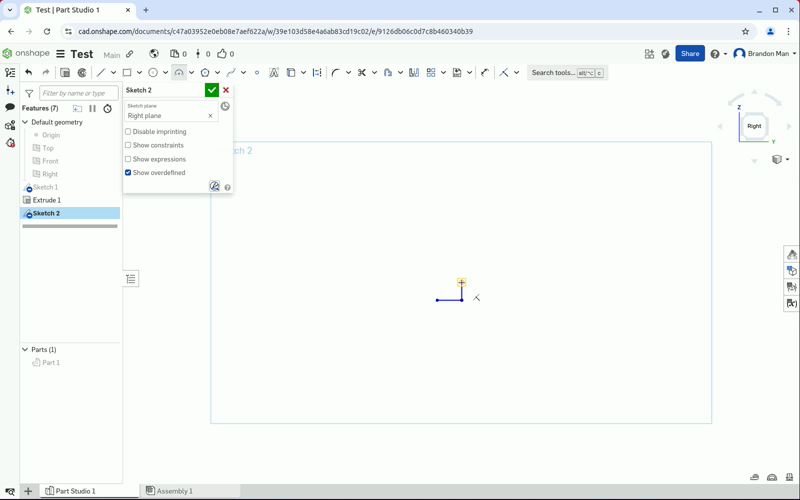
click(461, 282)
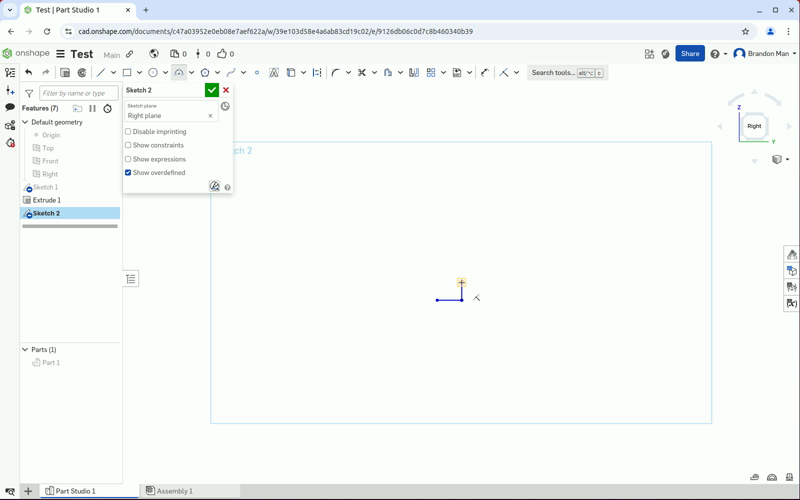
mouse_move(437, 300)
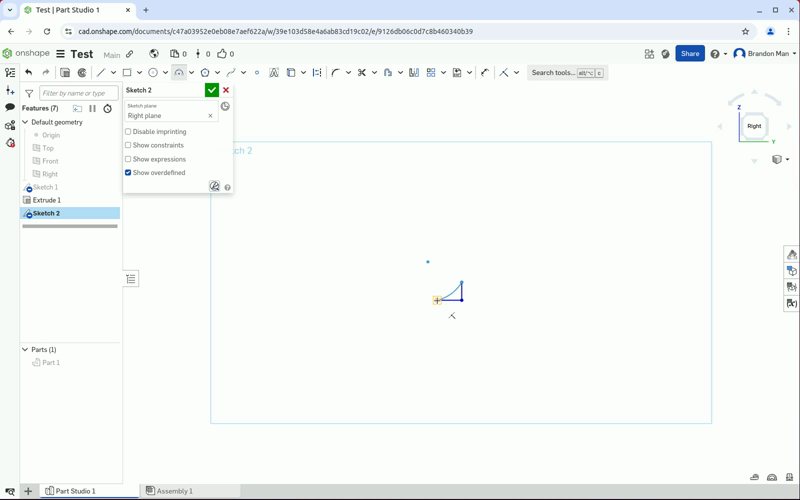
click(437, 300)
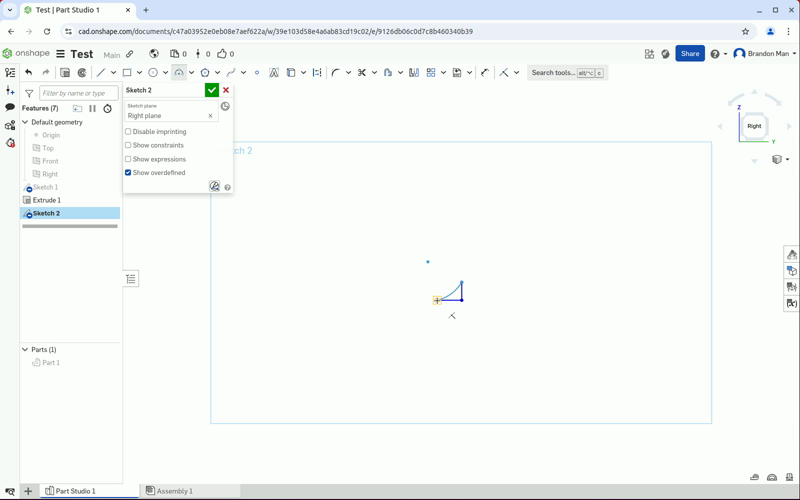
key_down(shift)
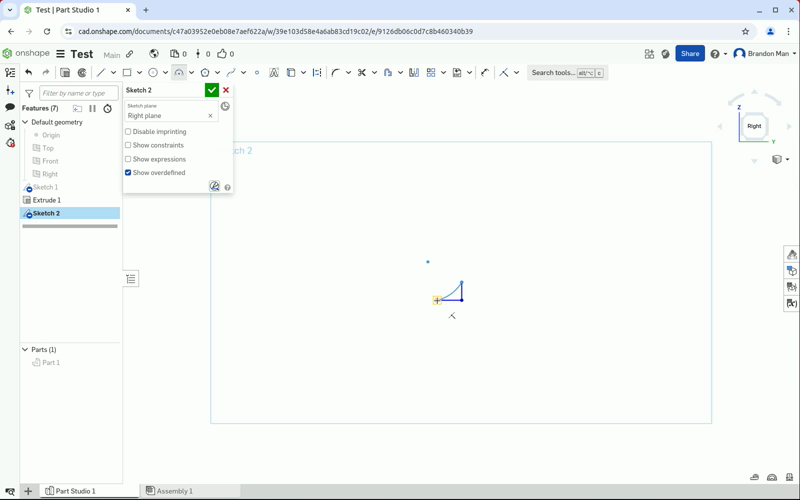
mouse_move(450, 292)
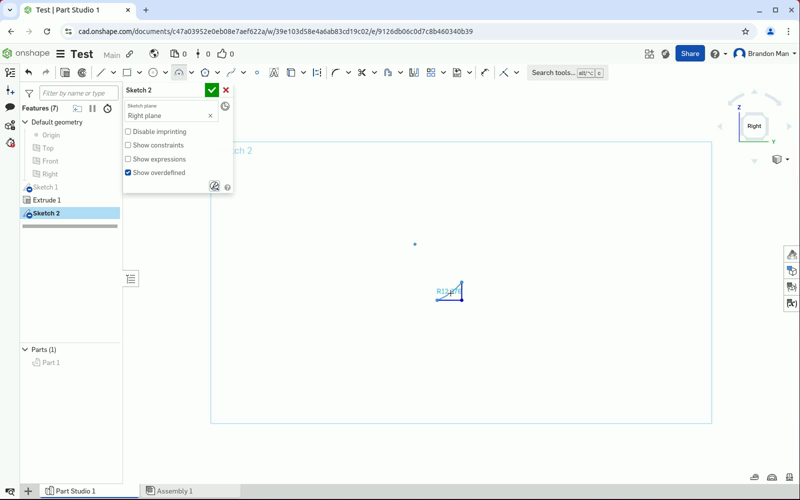
click(450, 292)
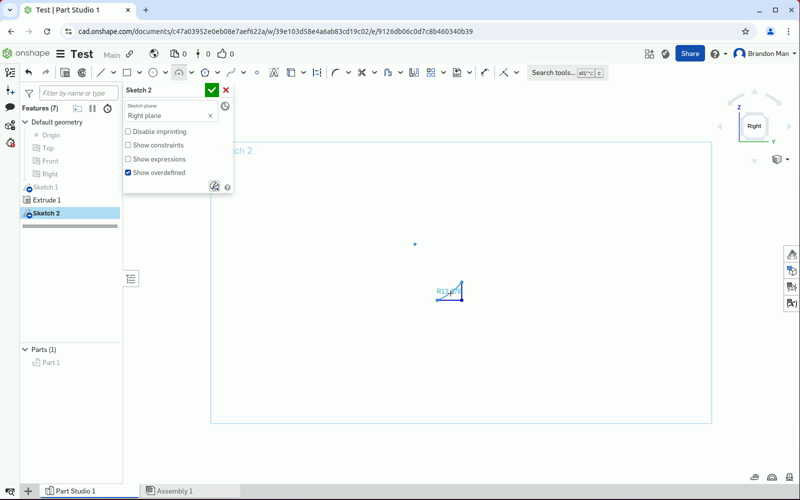
key_up(shift)
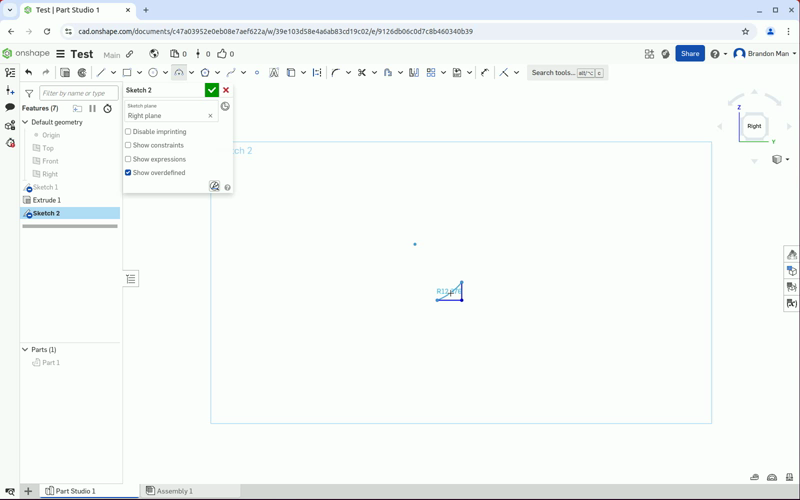
key(esc)
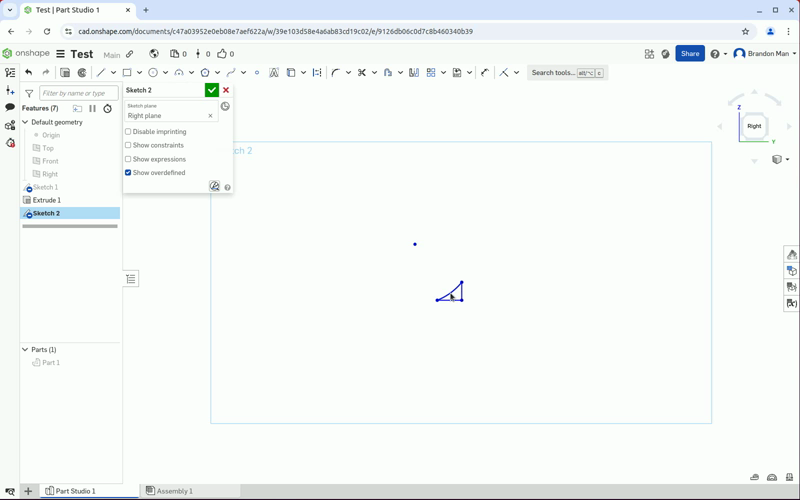
mouse_move(458, 290)
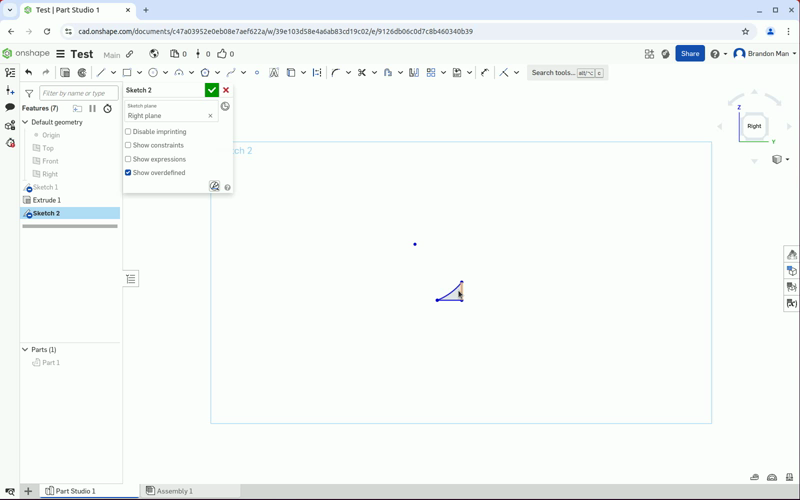
scroll(6)
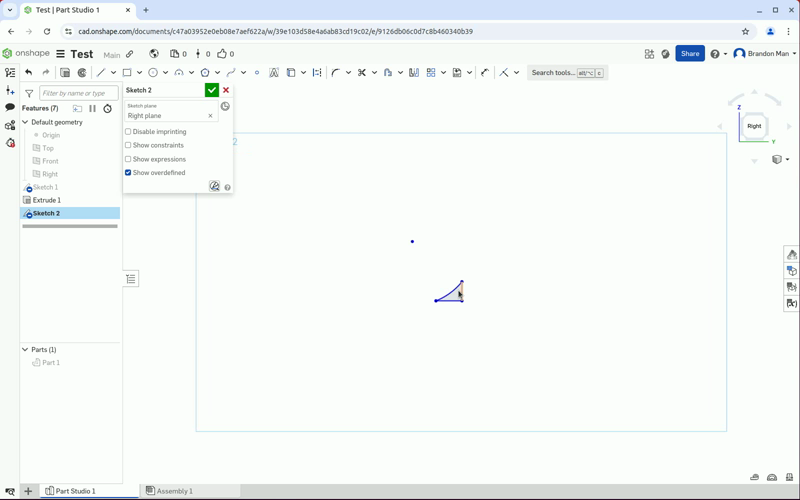
scroll(6)
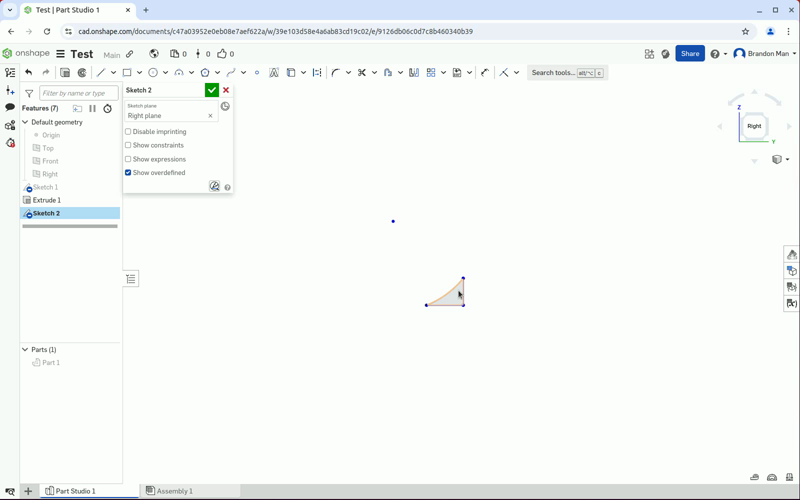
scroll(6)
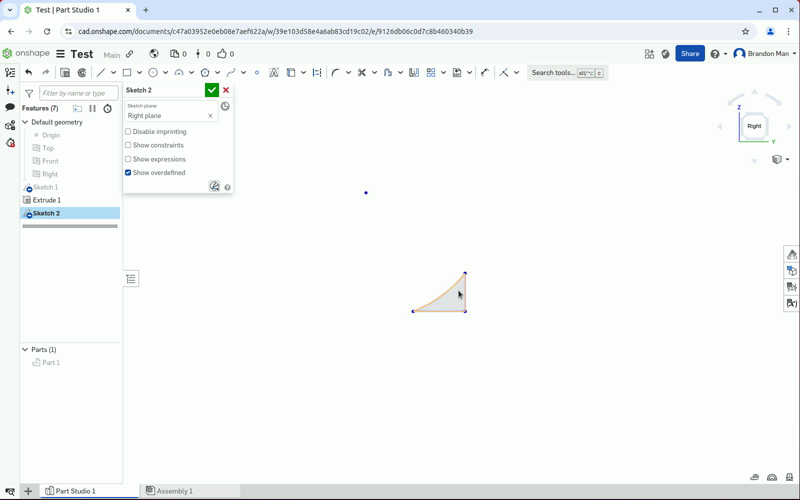
scroll(6)
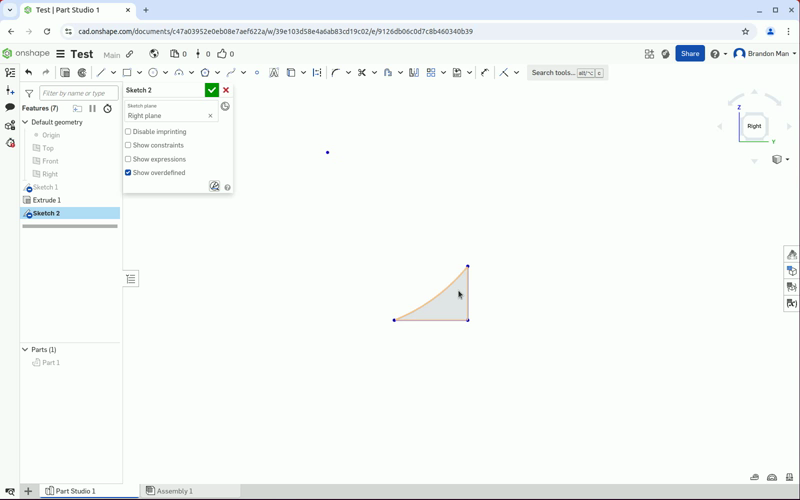
scroll(6)
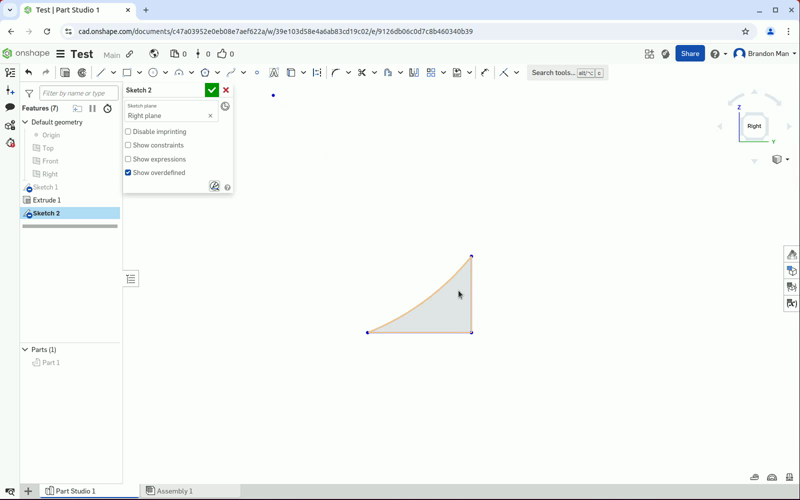
scroll(6)
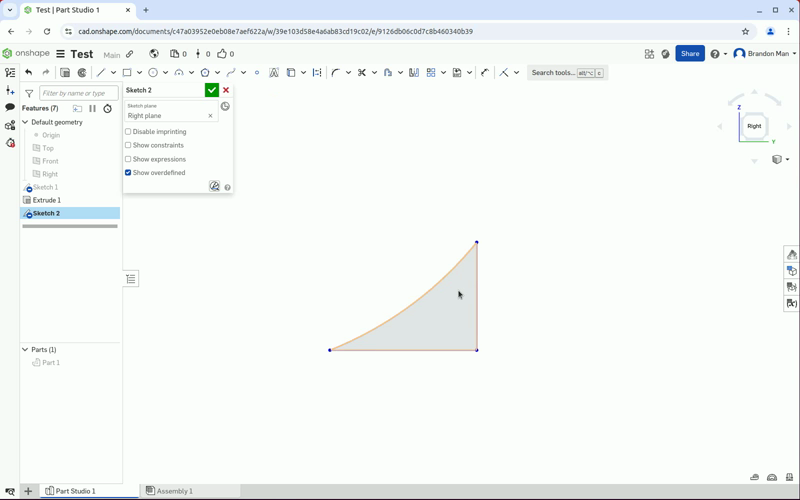
scroll(6)
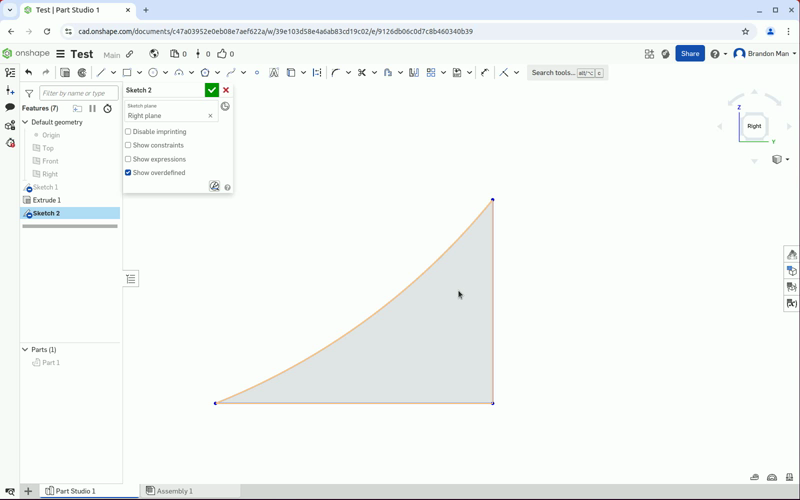
click(458, 290)
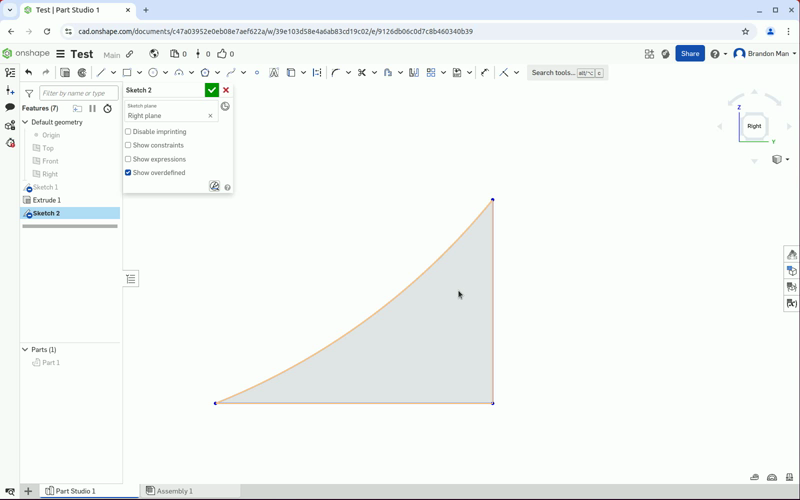
scroll(-6)
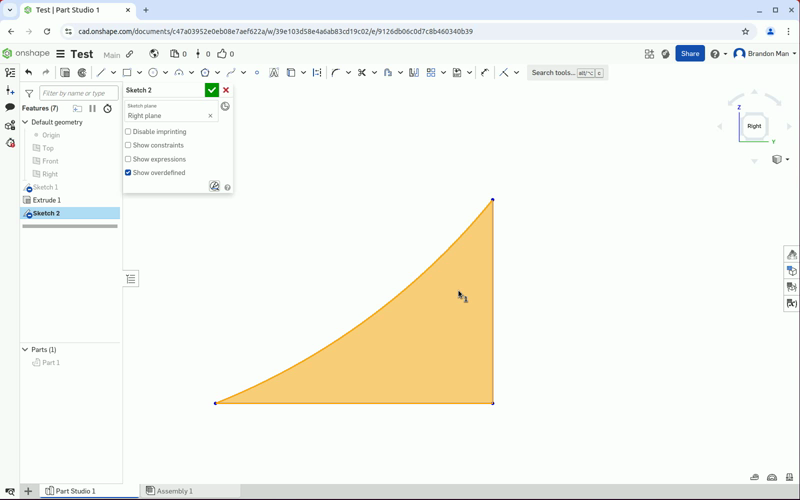
scroll(-6)
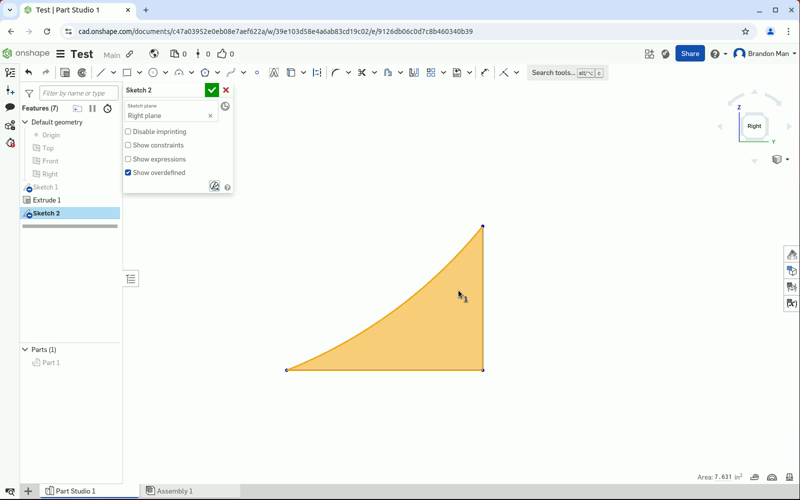
scroll(-6)
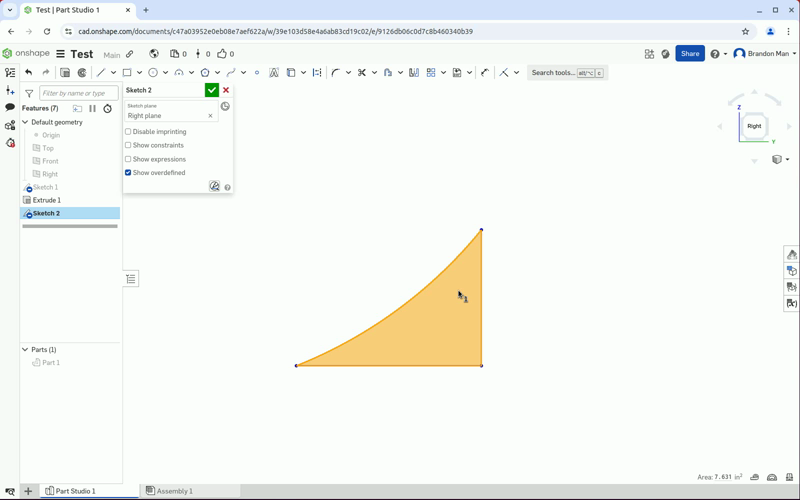
scroll(-6)
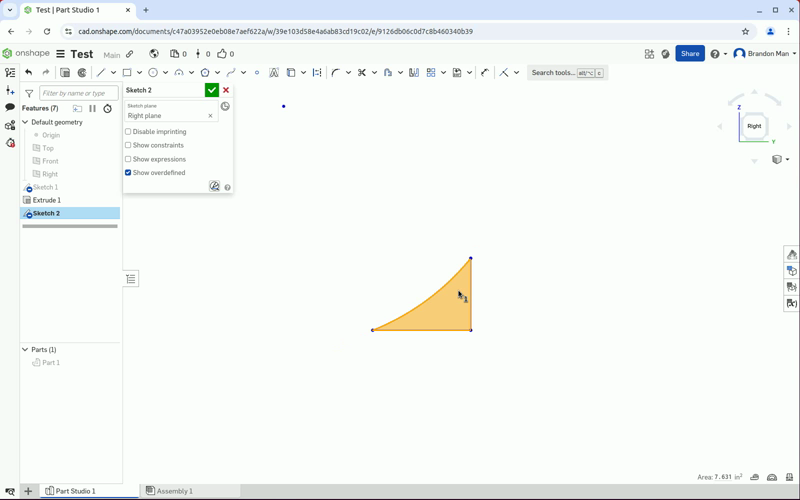
scroll(-6)
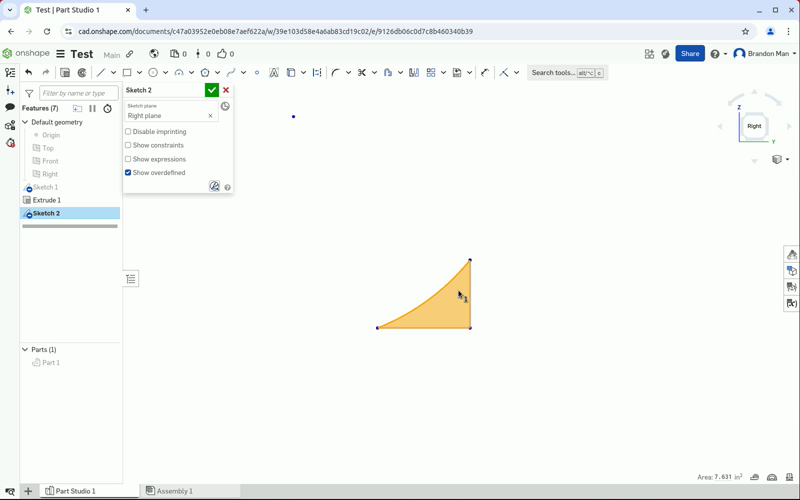
scroll(-6)
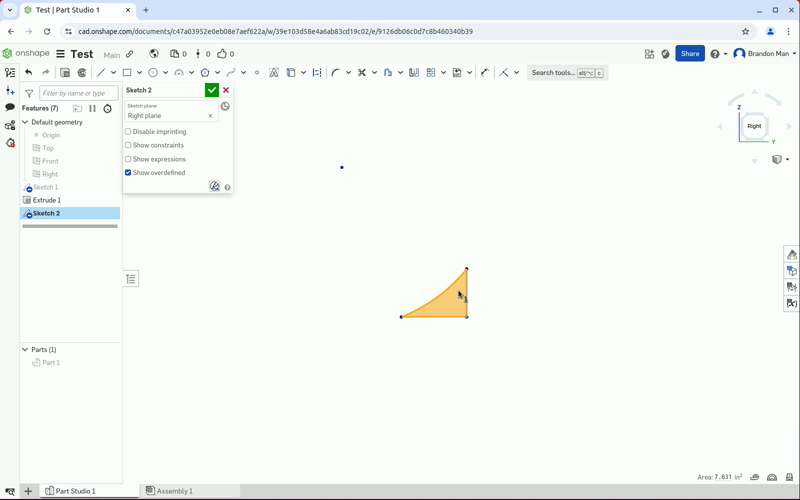
scroll(-6)
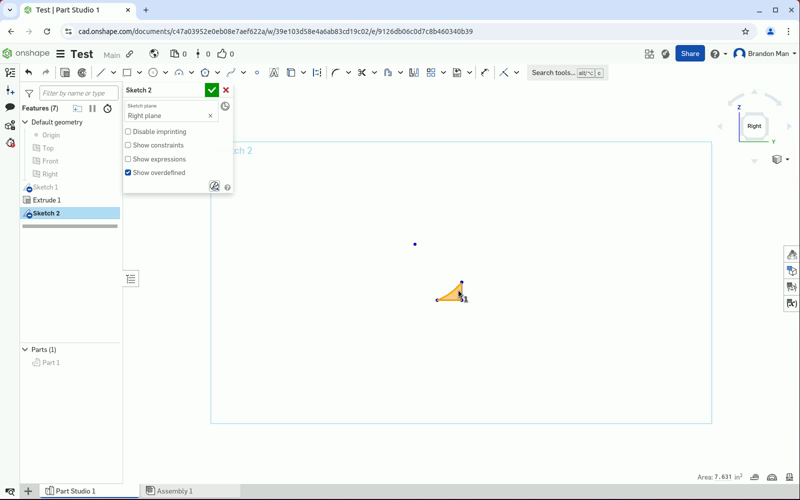
mouse_move(73, 352)
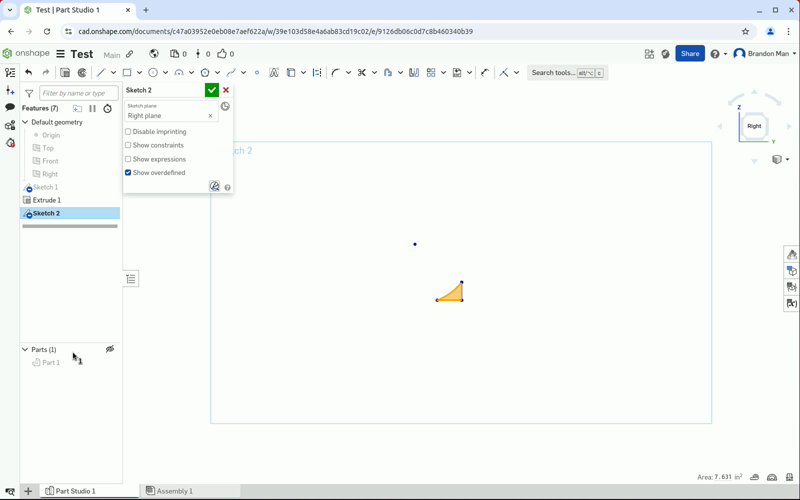
key(shift+y)
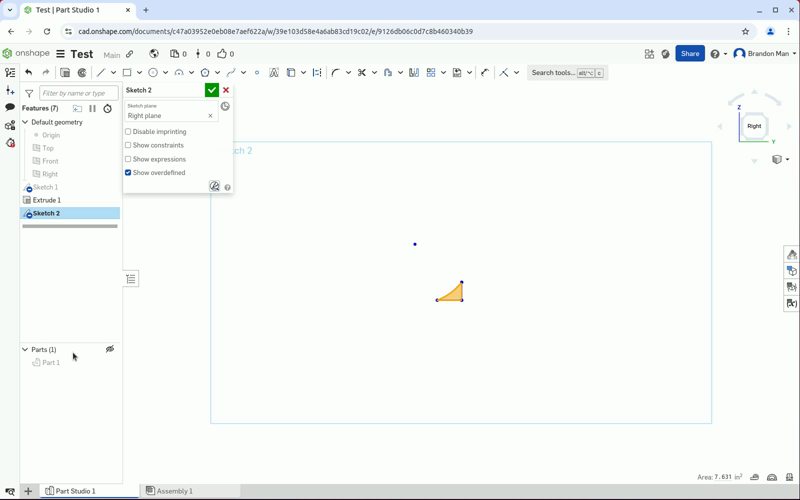
key(shift+e)
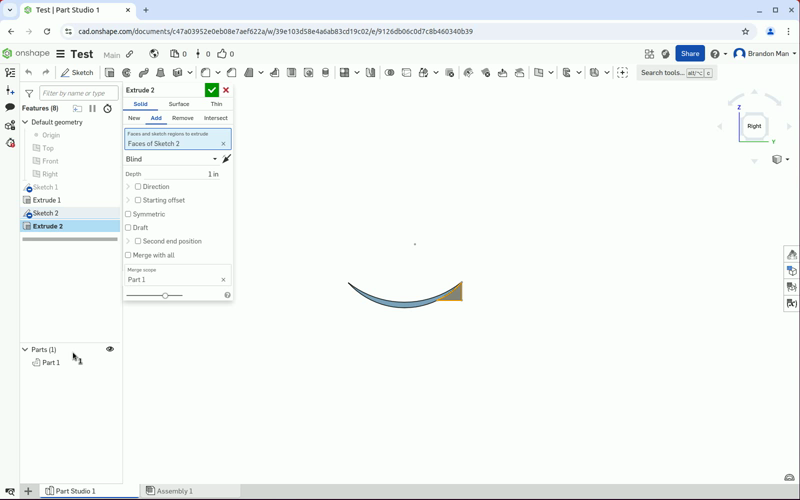
mouse_move(143, 106)
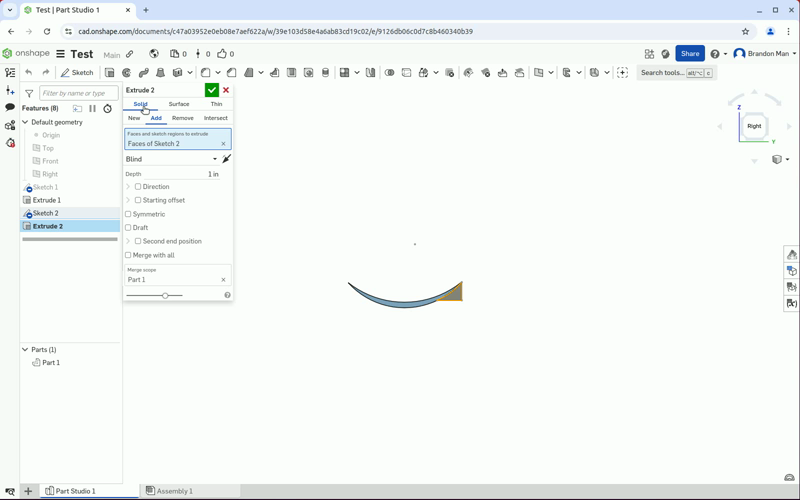
click(143, 106)
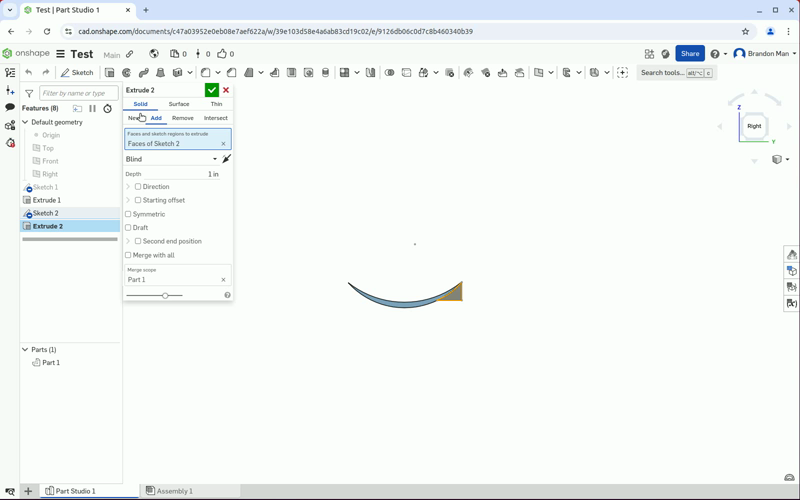
mouse_move(137, 120)
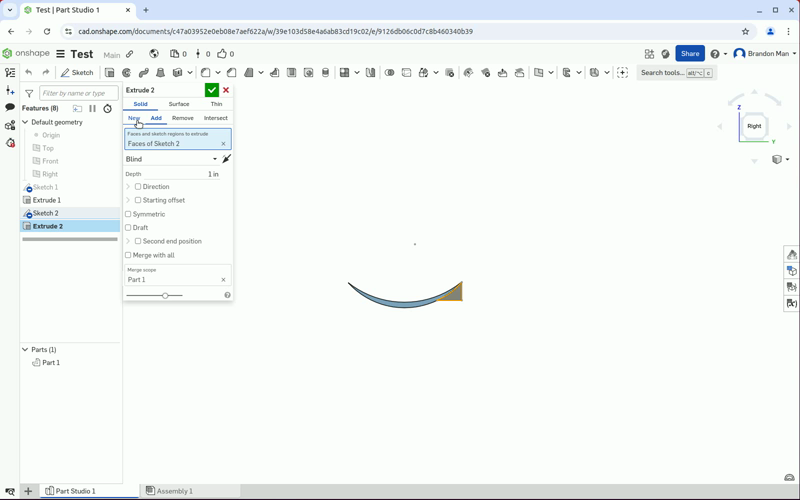
click(137, 120)
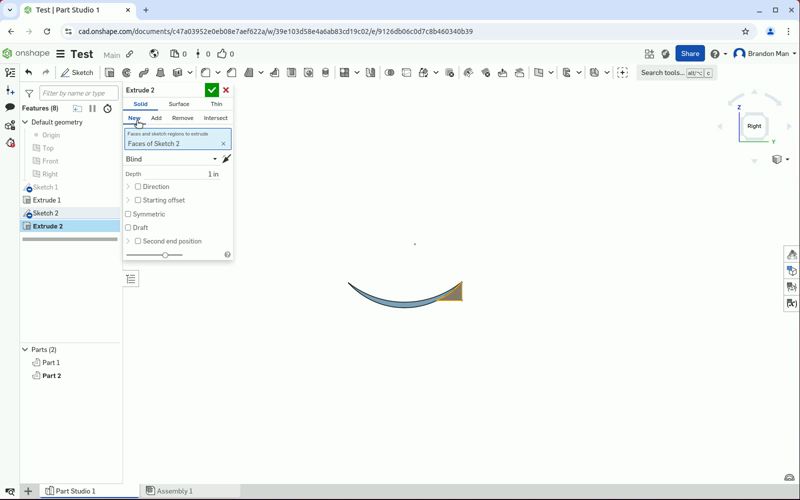
key(tab, 4)
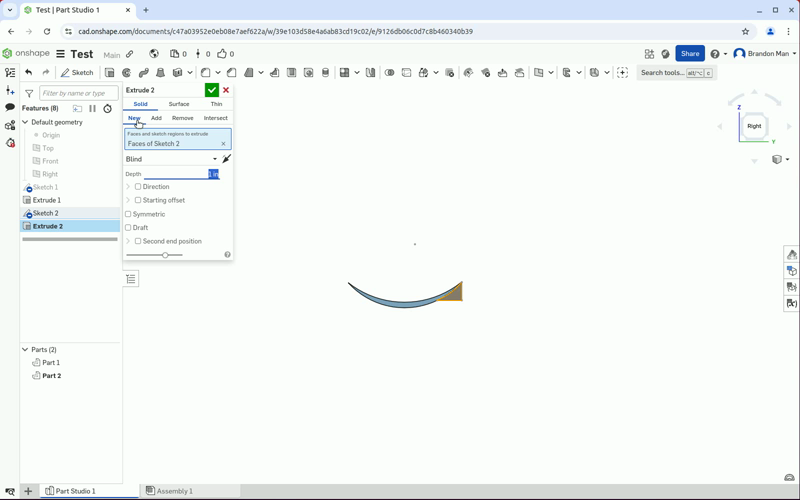
text(3.37)
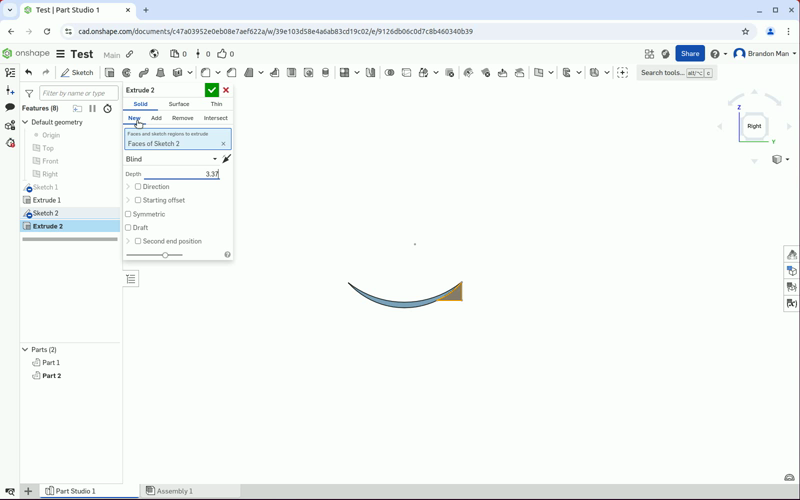
key(enter)
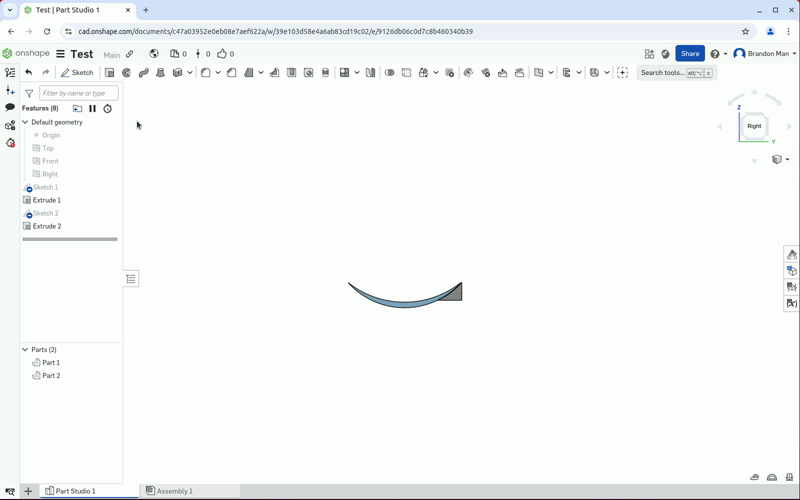
key(shift+h)
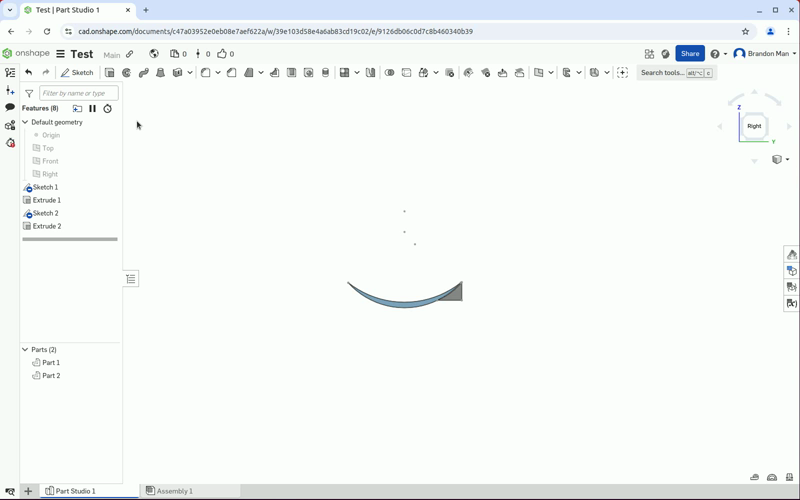
key(shift+h)
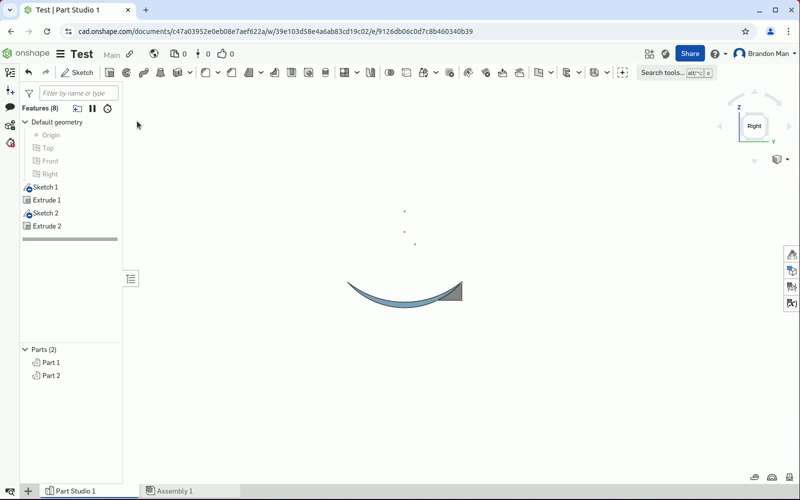
key(shift+7)
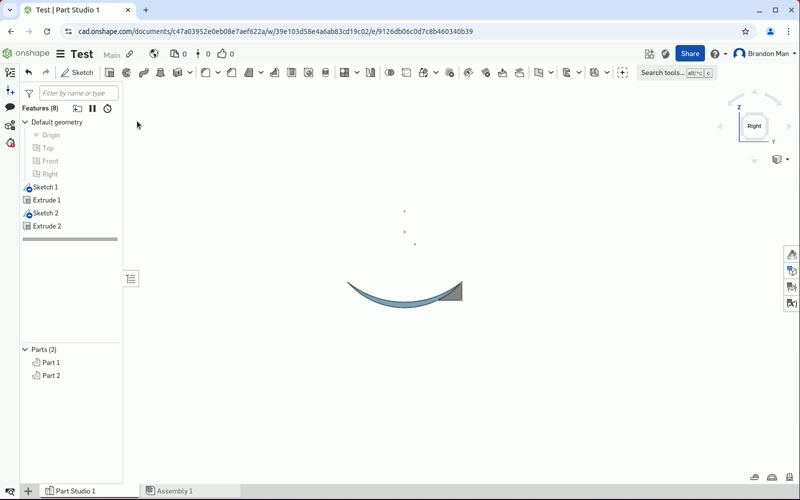
key(right, 2)
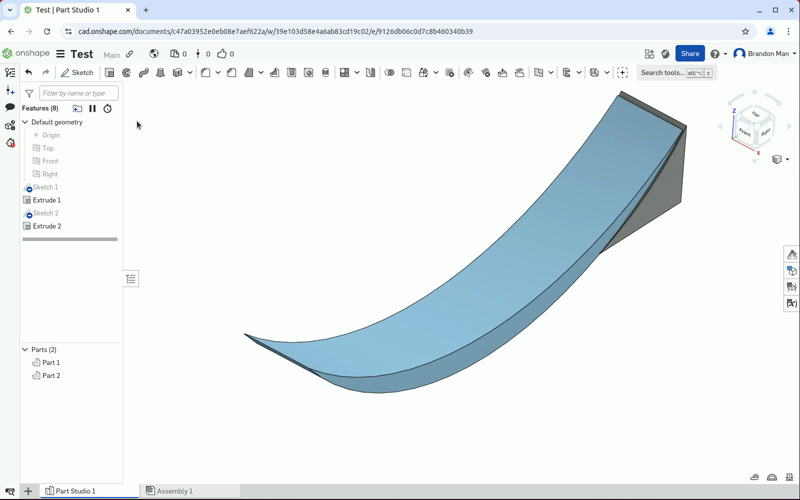
key(down, 2)
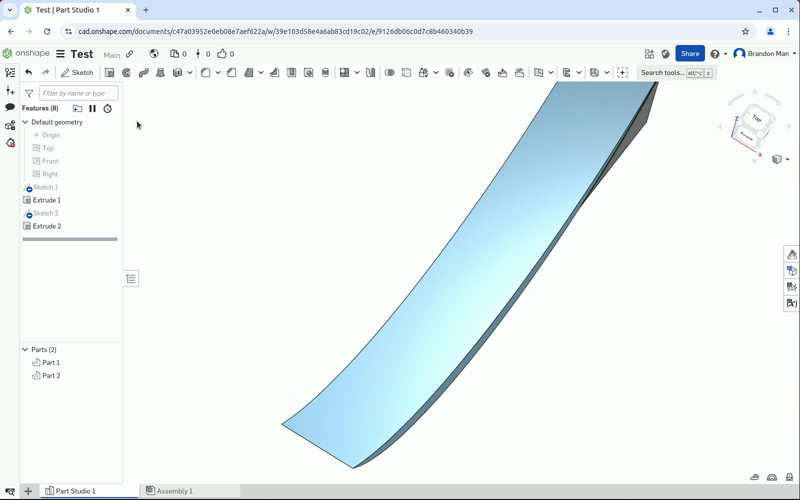
key(up, 2)
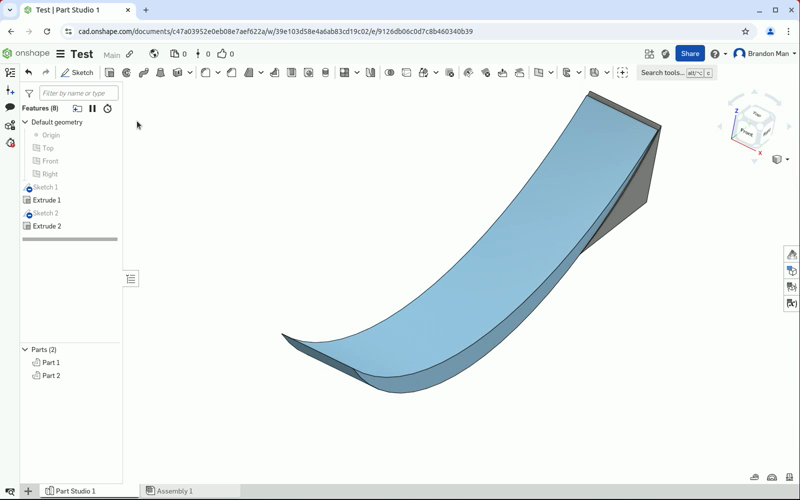
key(left, 2)
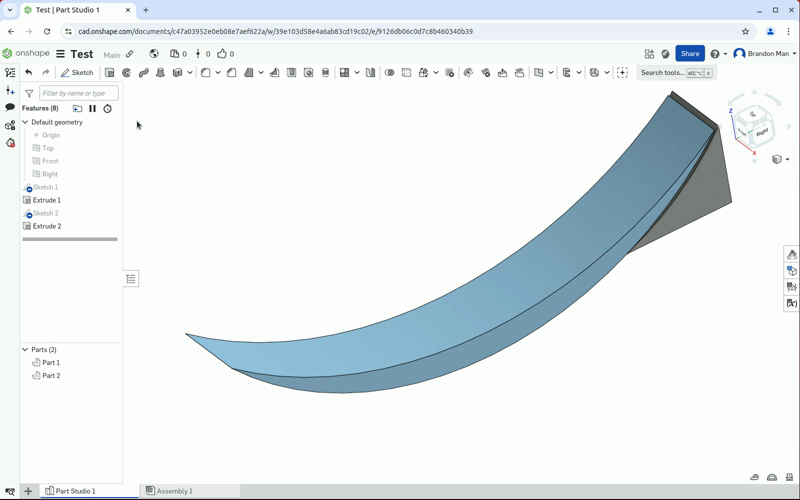
mouse_move(73, 189)
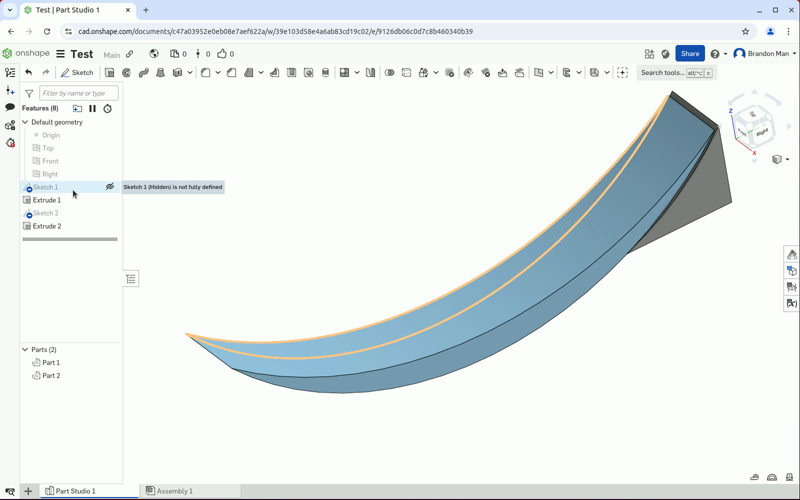
click(73, 189)